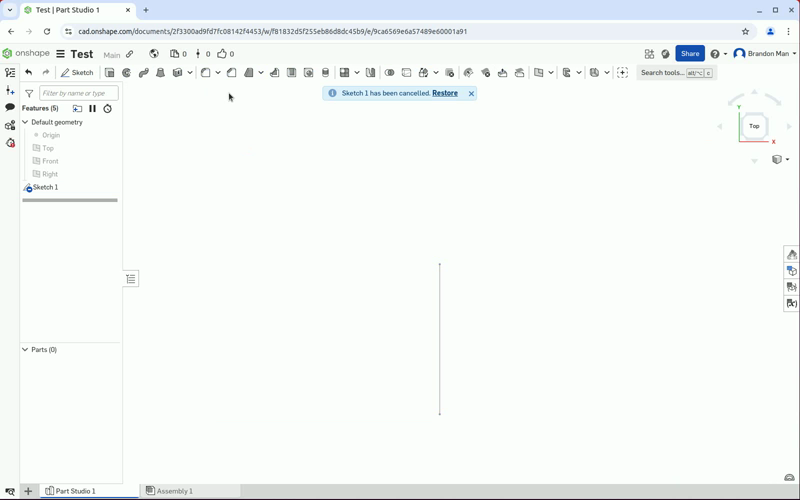
key(shift+h)
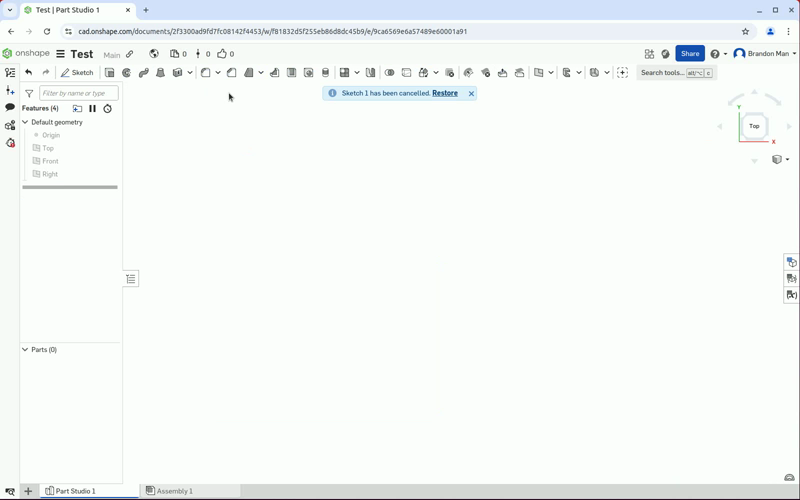
key(shift+s)
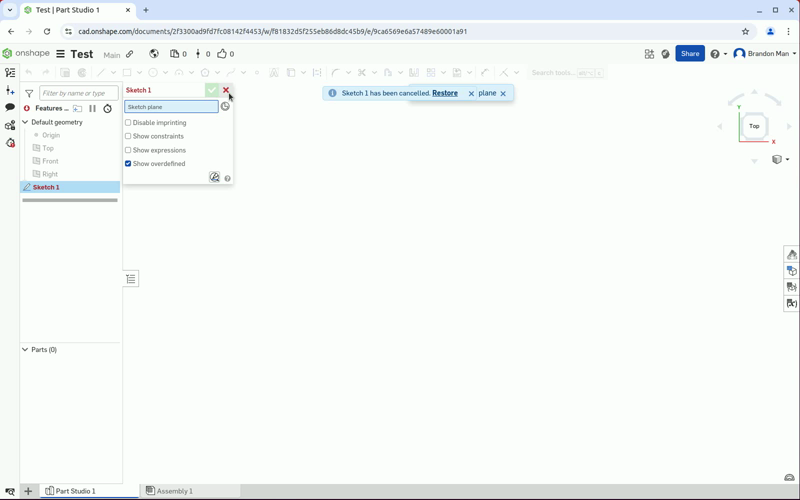
mouse_move(73, 150)
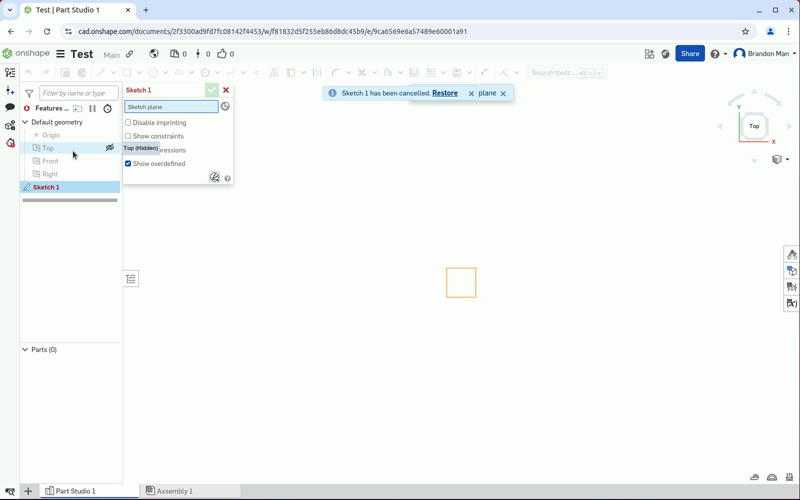
click(73, 150)
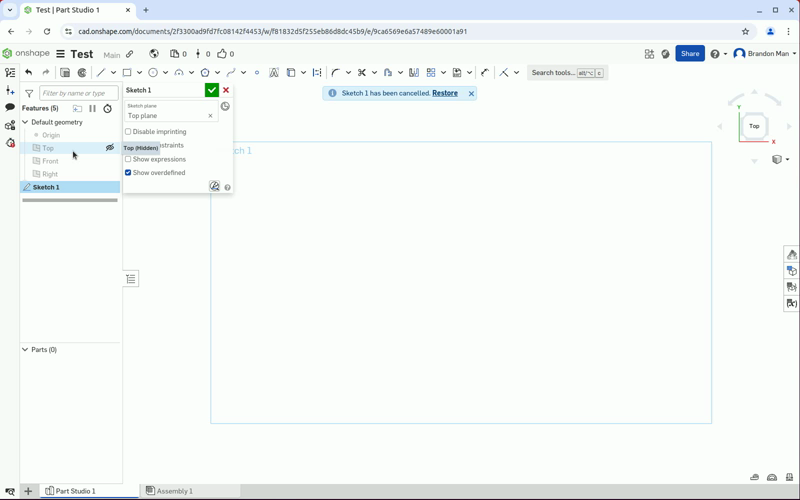
mouse_move(73, 352)
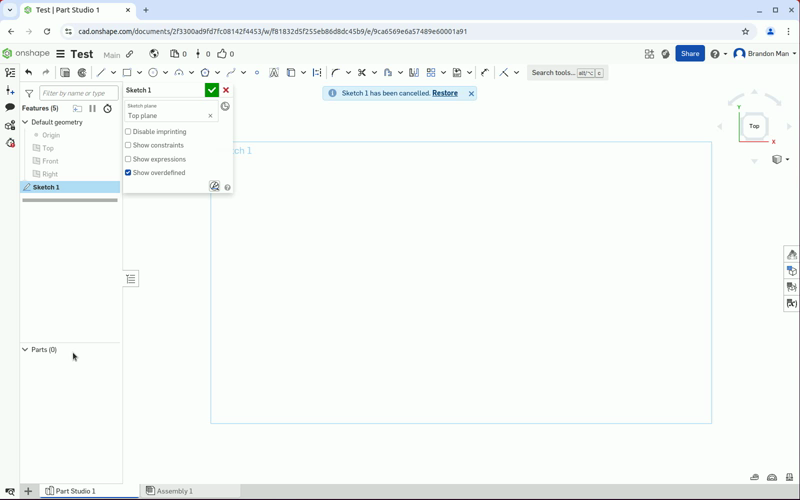
key(y)
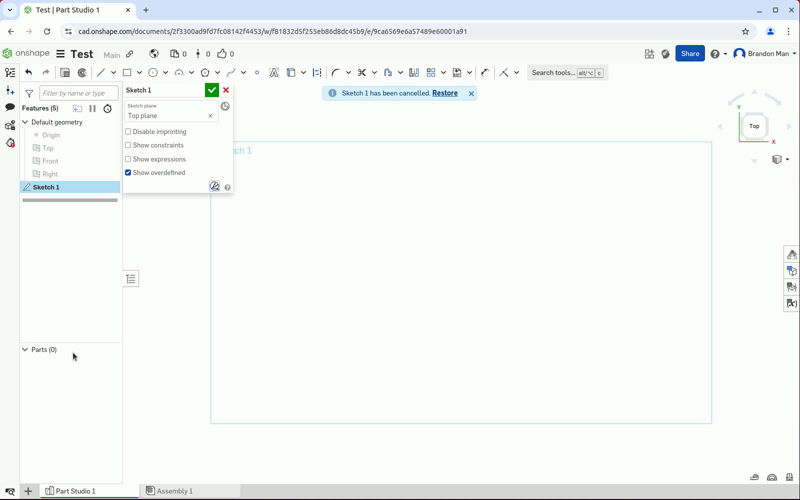
key(l)
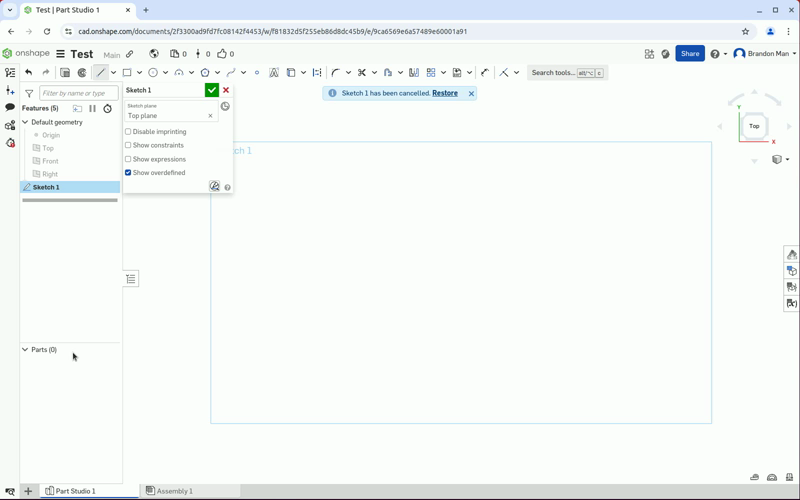
key_down(shift)
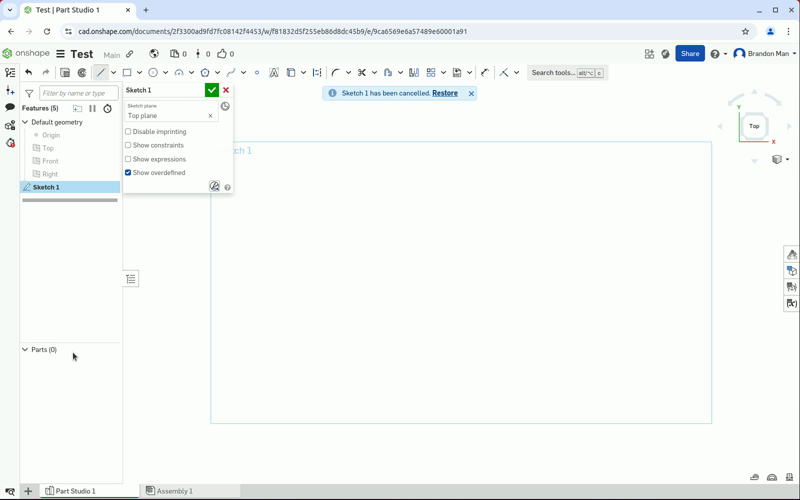
mouse_move(348, 334)
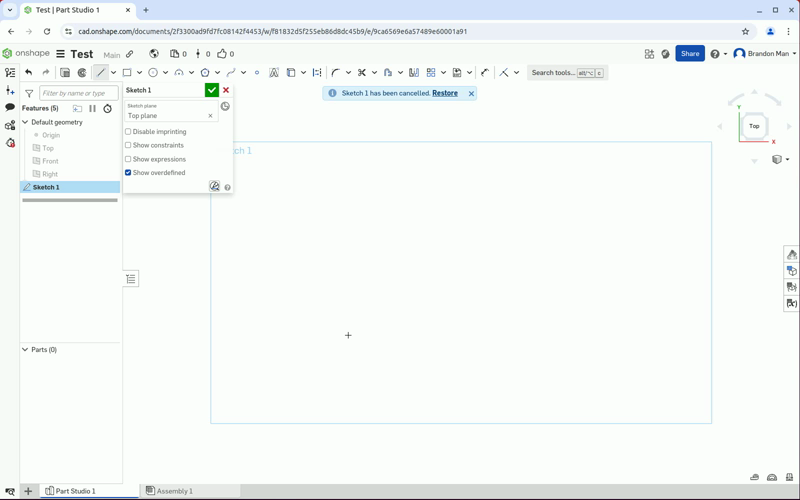
click(348, 334)
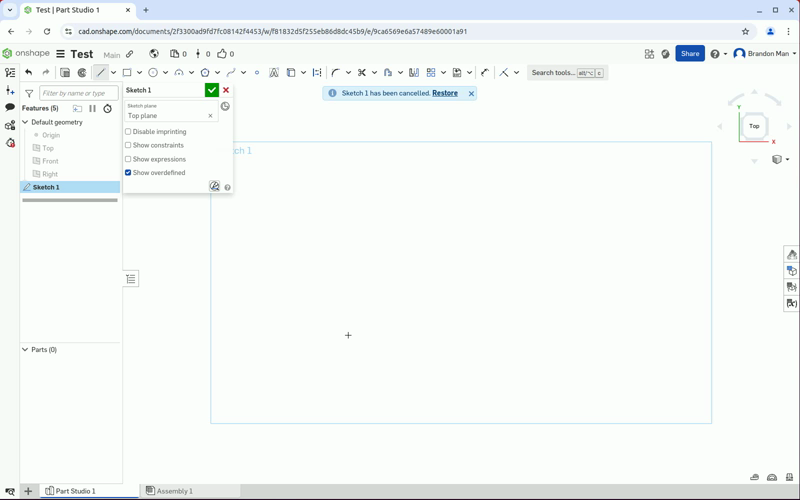
key_up(shift)
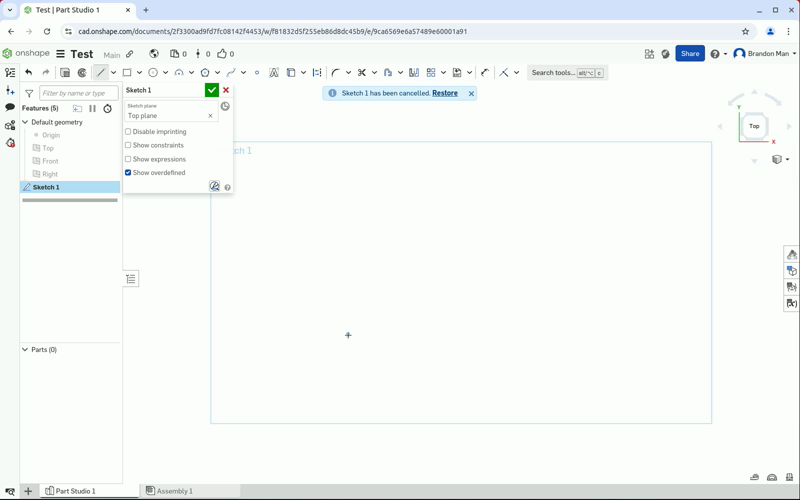
key_down(shift)
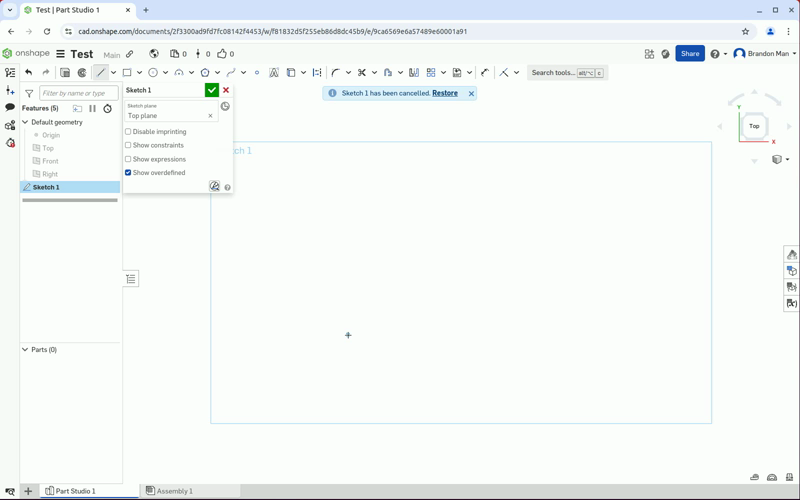
mouse_move(572, 334)
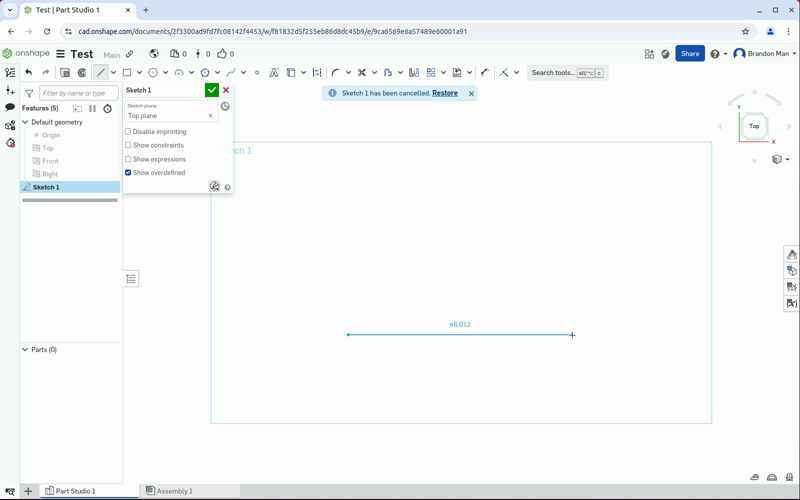
click(572, 334)
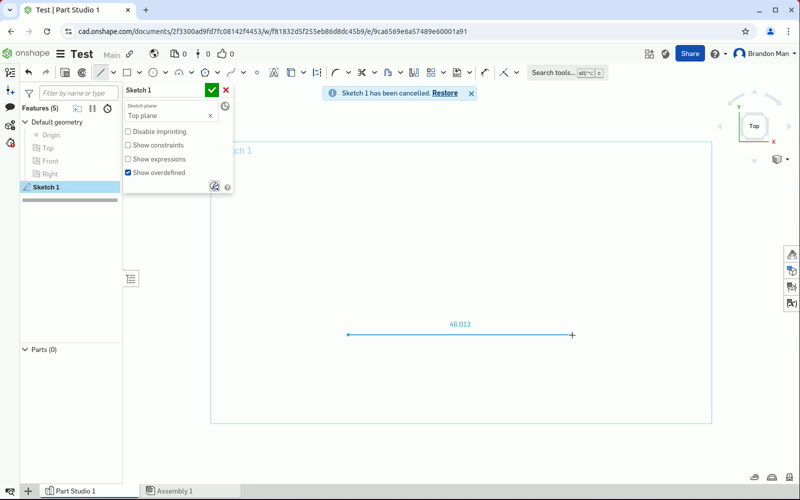
key_up(shift)
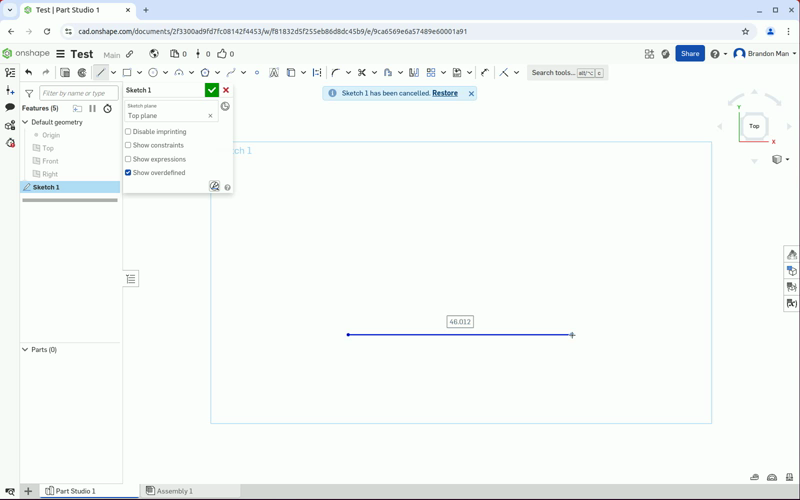
key_down(shift)
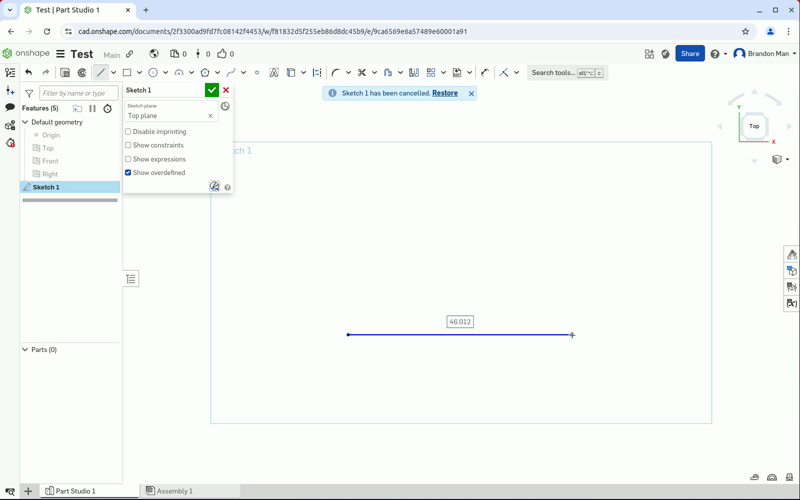
mouse_move(572, 233)
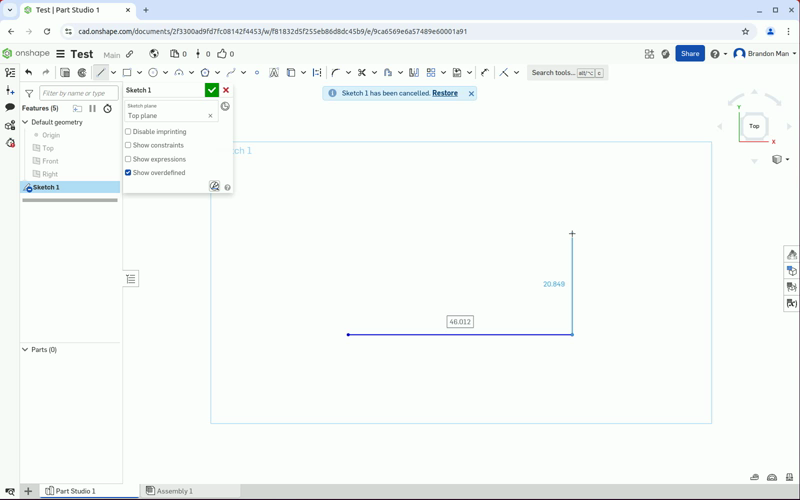
click(572, 233)
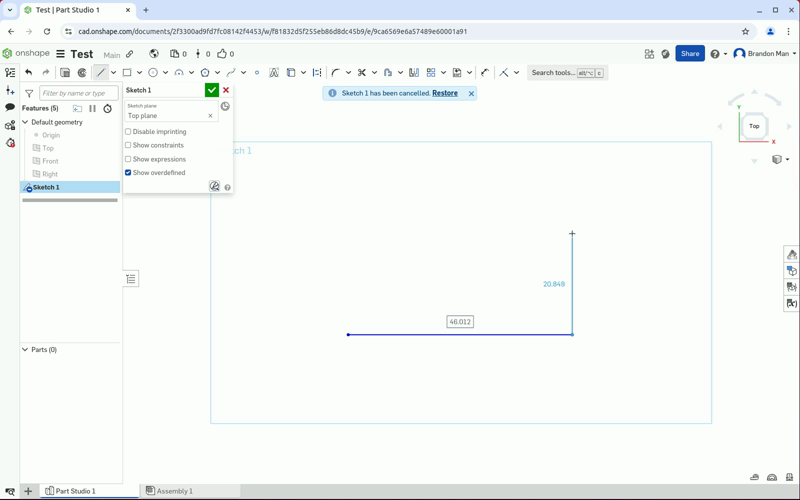
key_up(shift)
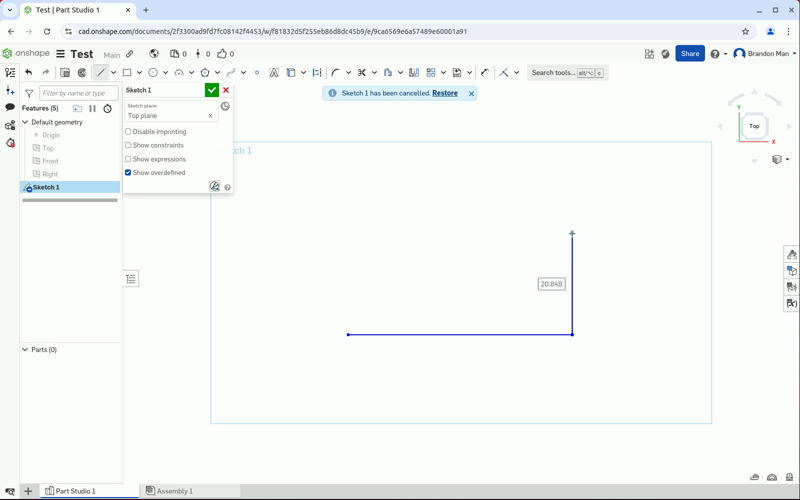
key_down(shift)
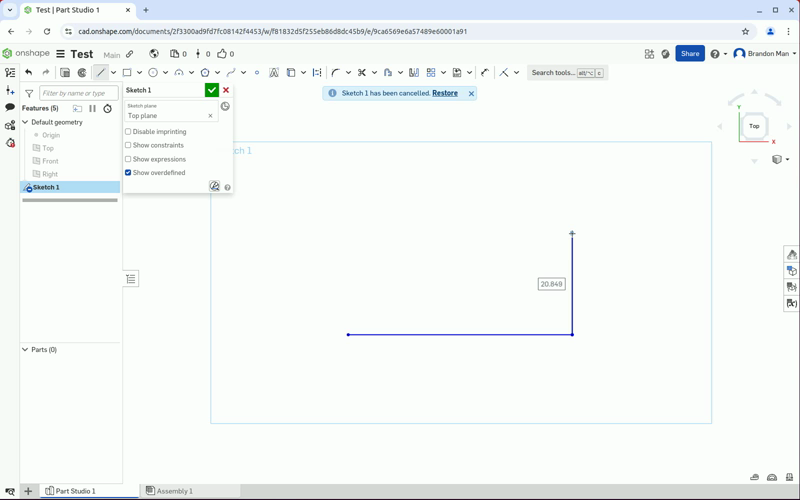
mouse_move(348, 334)
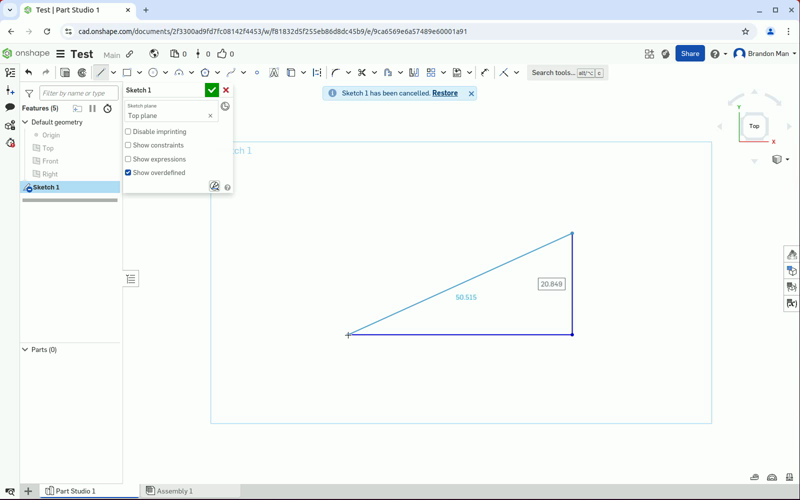
key_up(shift)
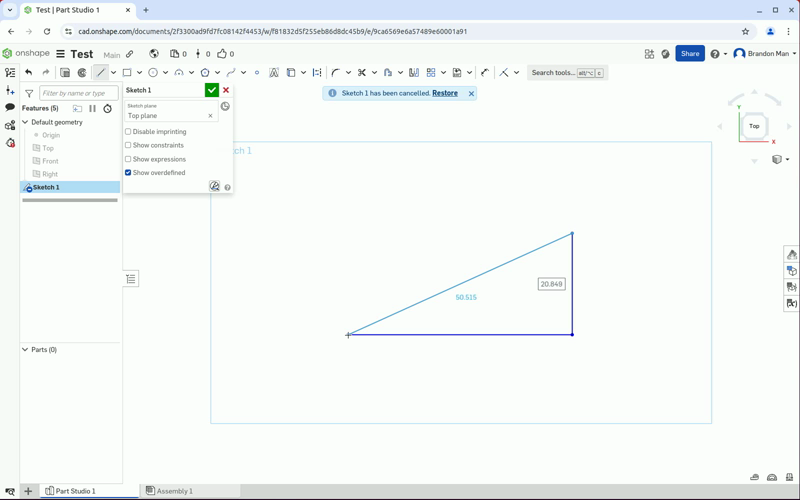
click(348, 334)
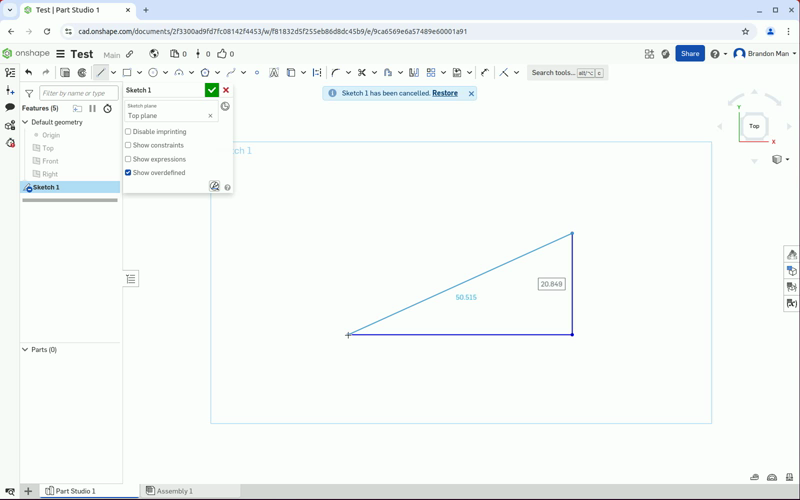
key(esc)
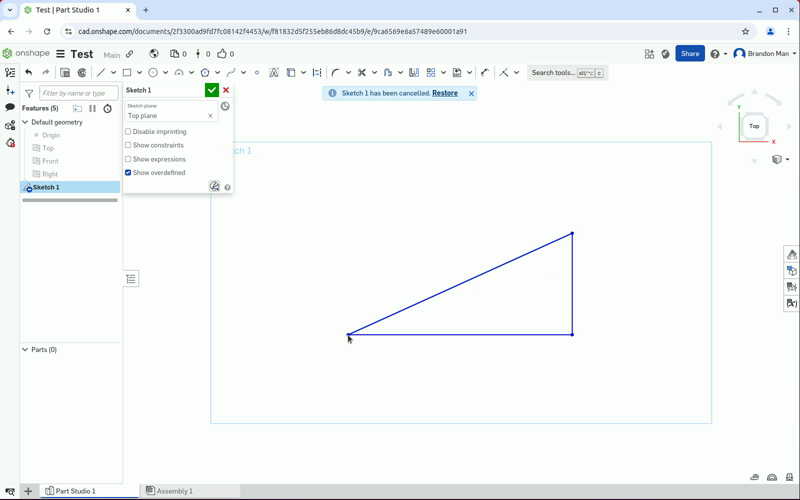
mouse_move(520, 294)
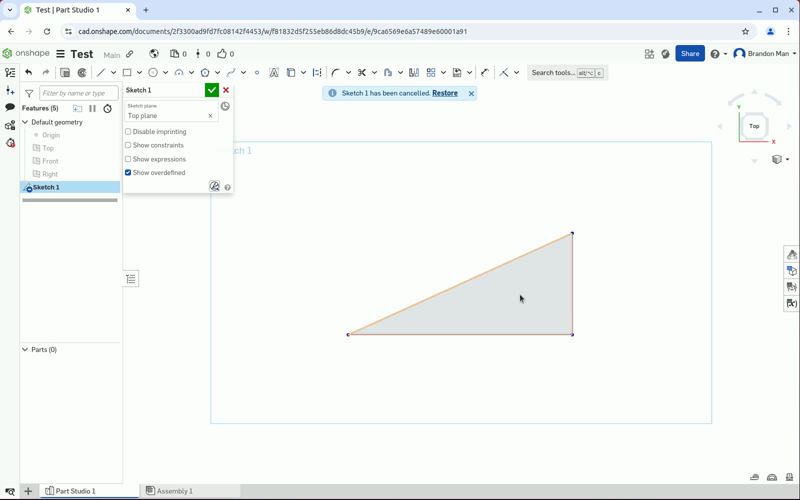
click(520, 294)
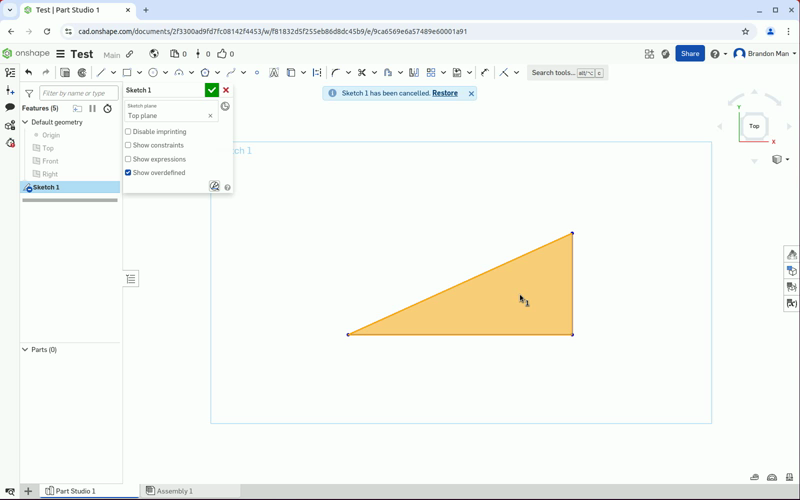
mouse_move(73, 352)
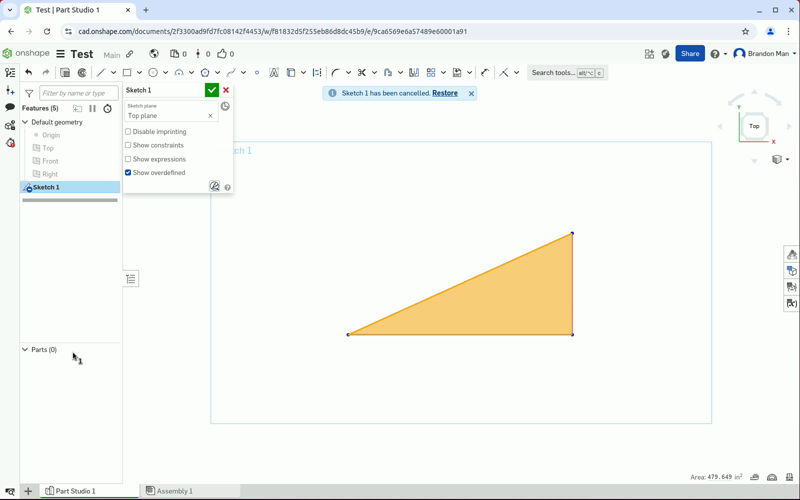
key(shift+y)
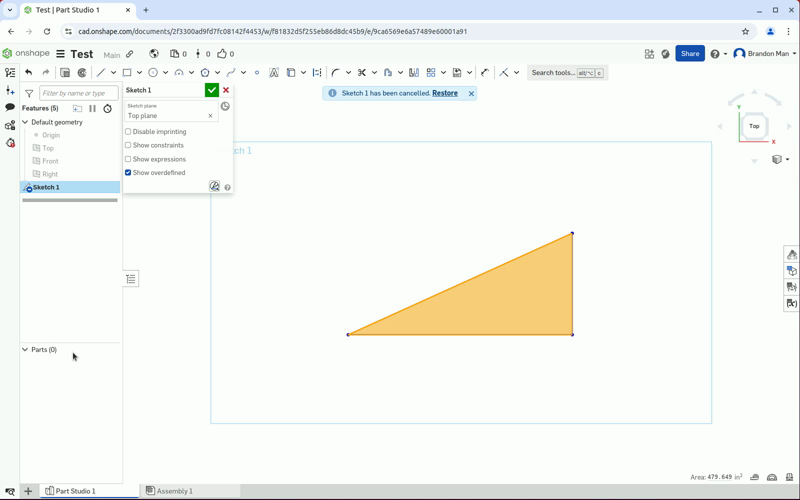
key(shift+e)
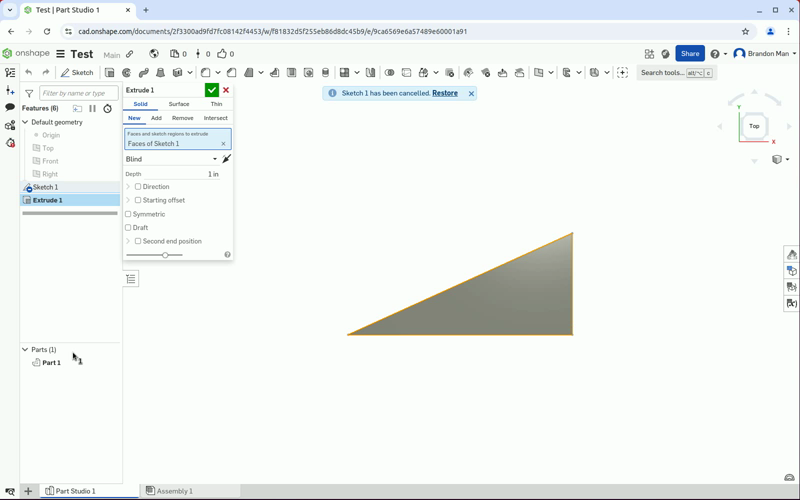
mouse_move(143, 106)
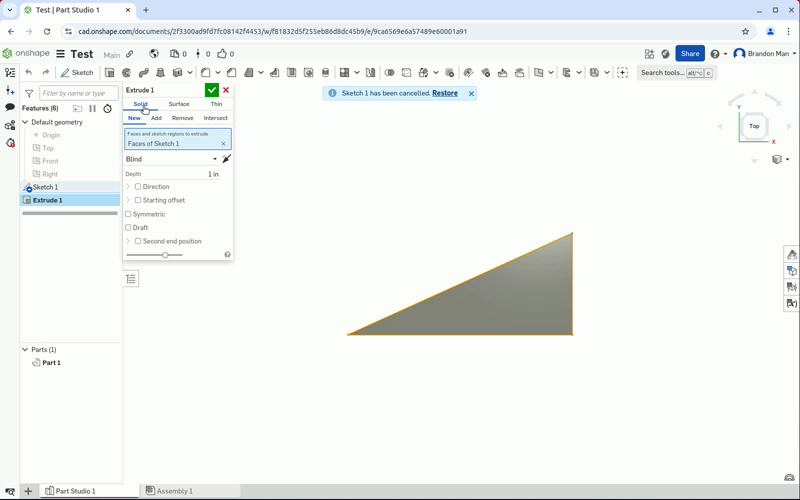
click(143, 106)
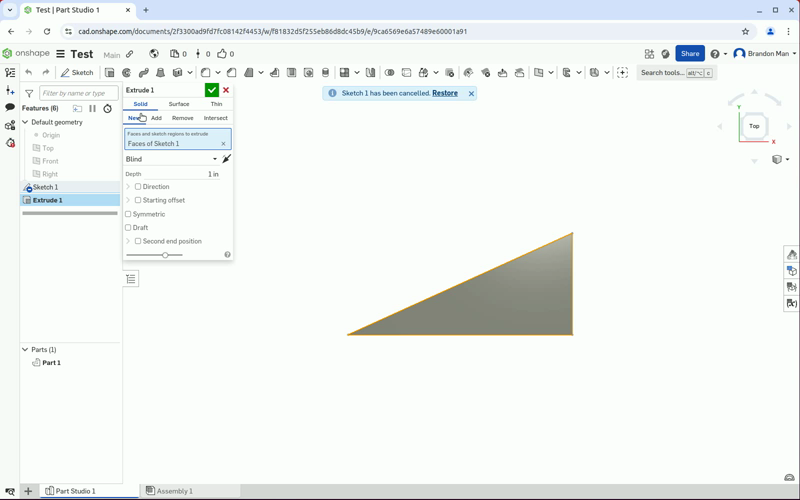
mouse_move(137, 120)
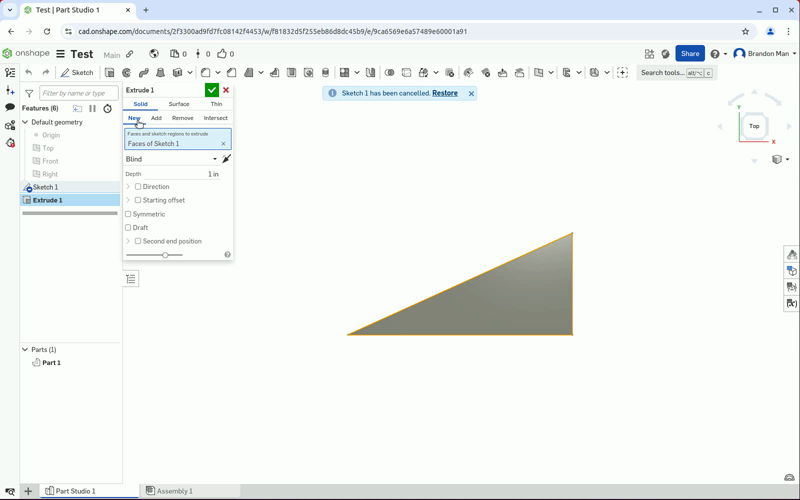
click(137, 120)
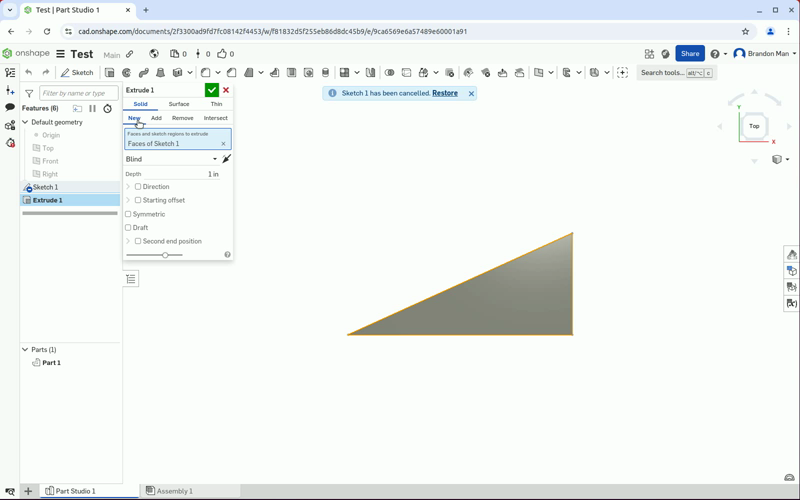
key(tab, 4)
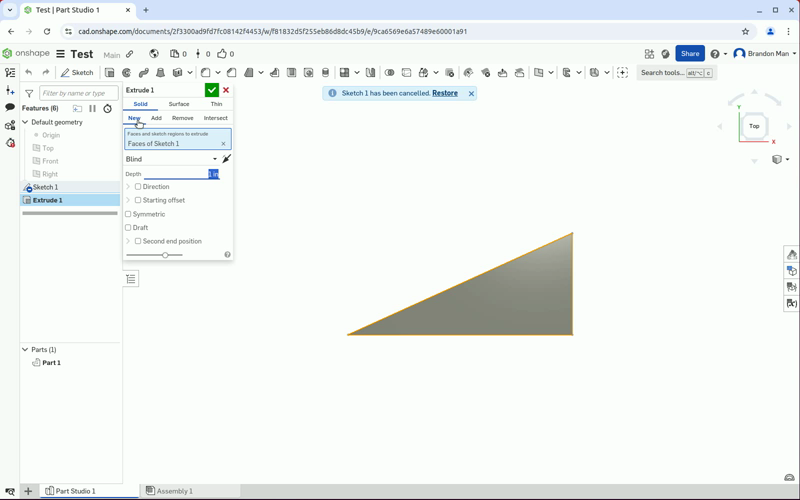
text(6.258)
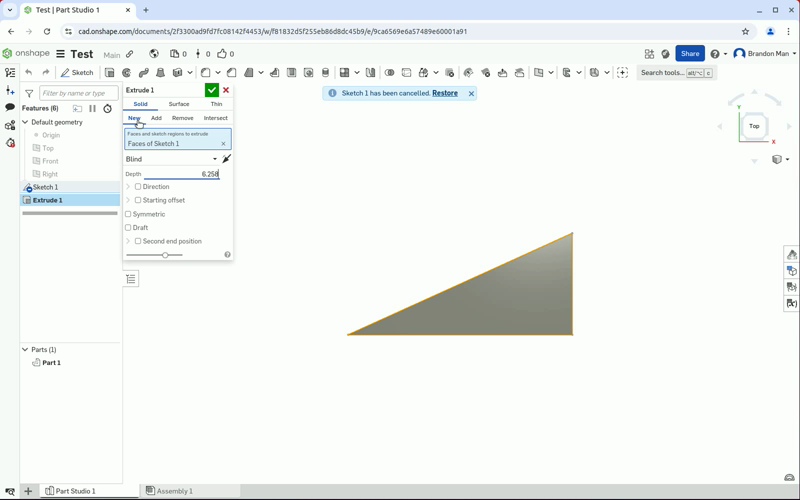
key(tab, 3)
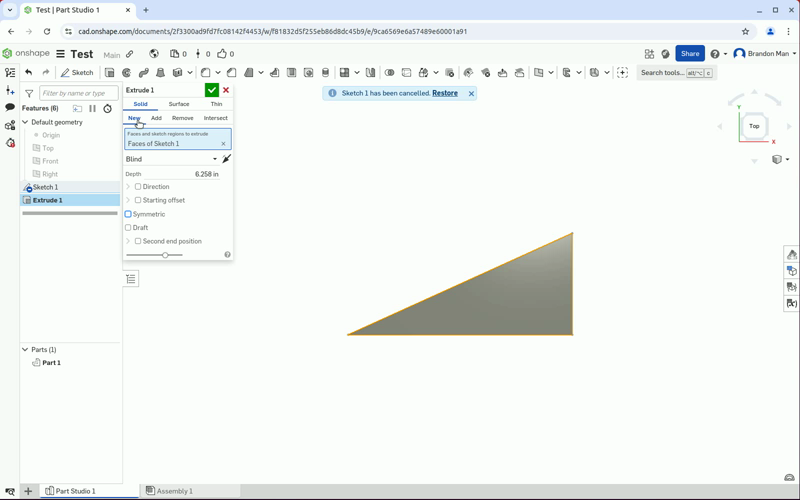
key(space)
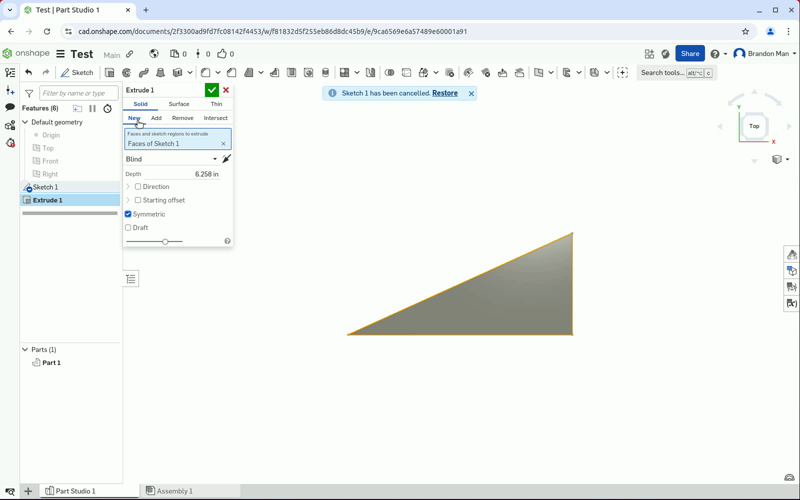
key(enter)
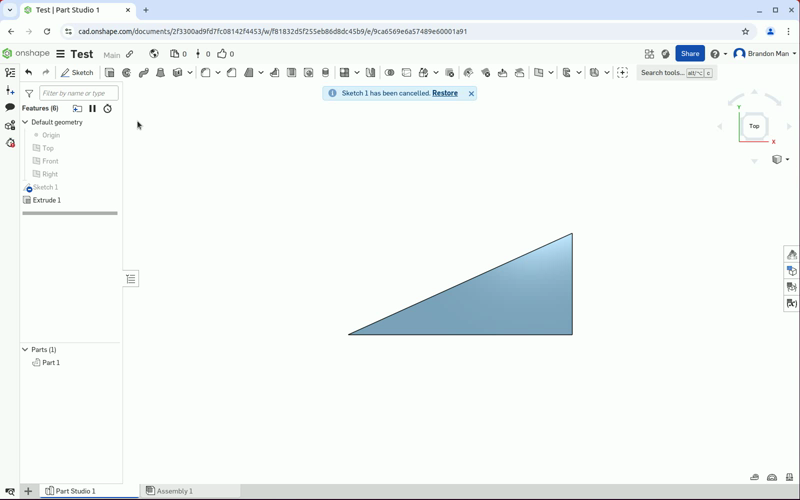
key(shift+h)
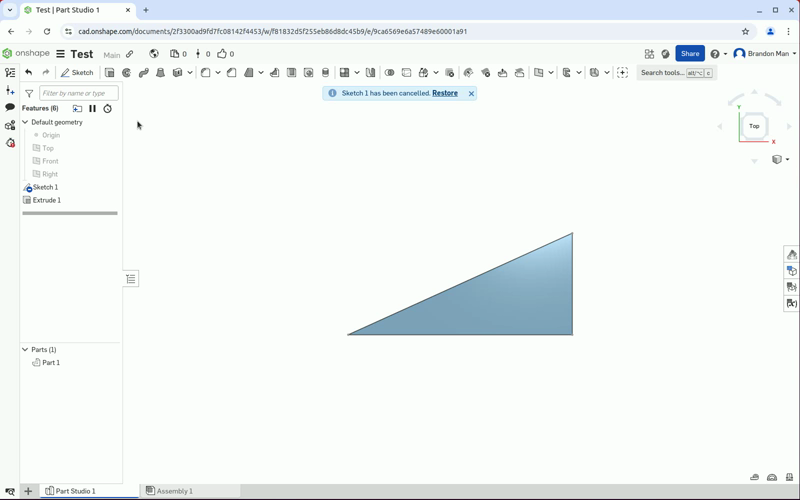
key(shift+h)
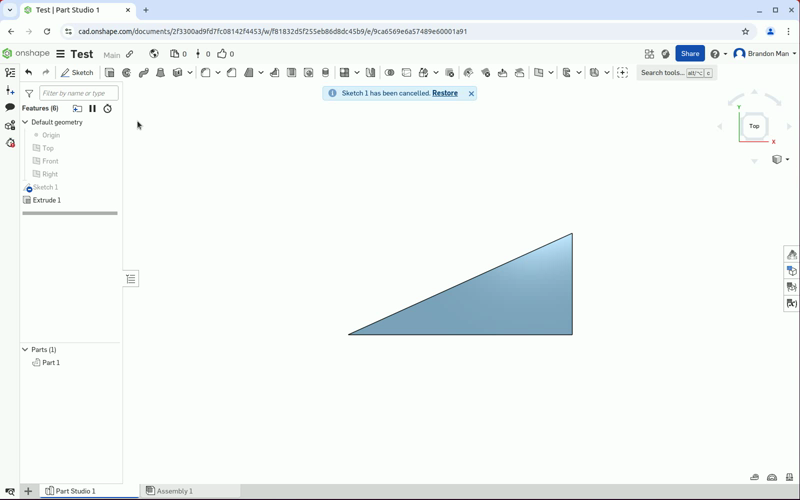
mouse_move(73, 189)
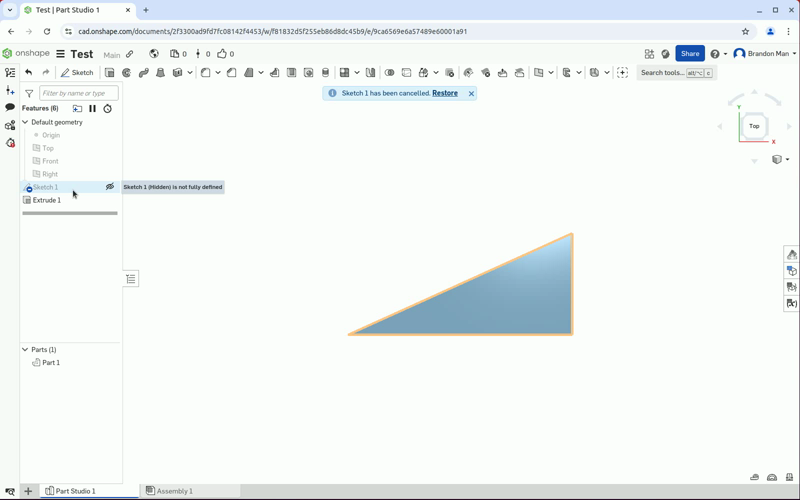
click(73, 189)
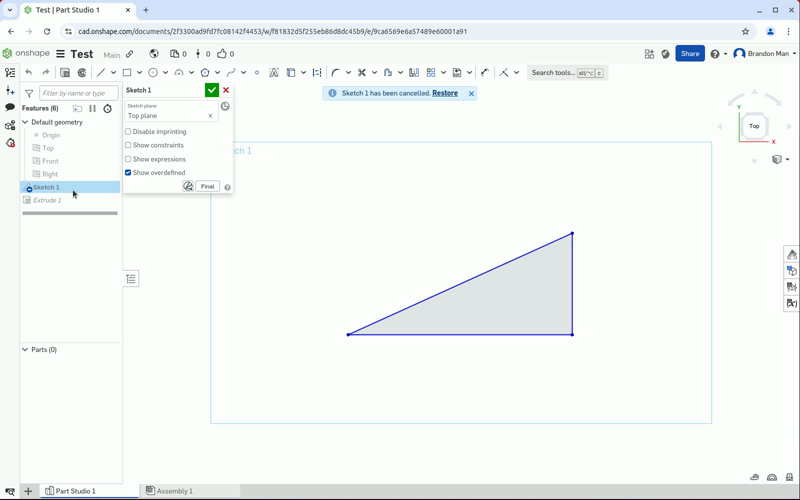
mouse_move(229, 92)
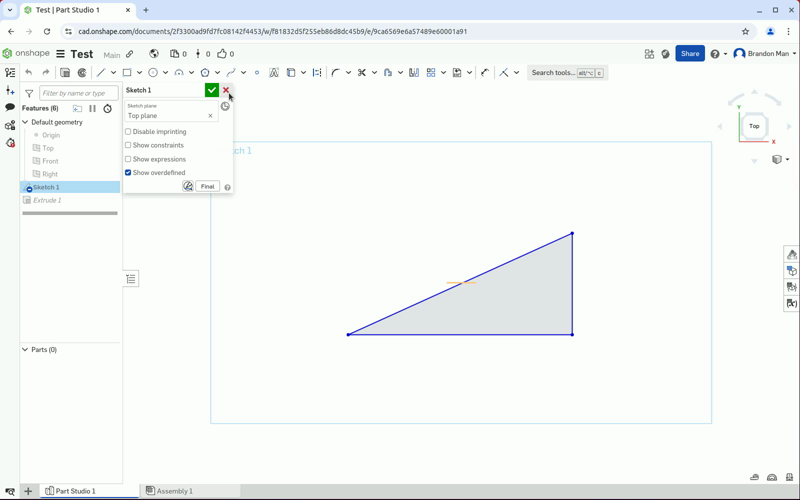
click(229, 92)
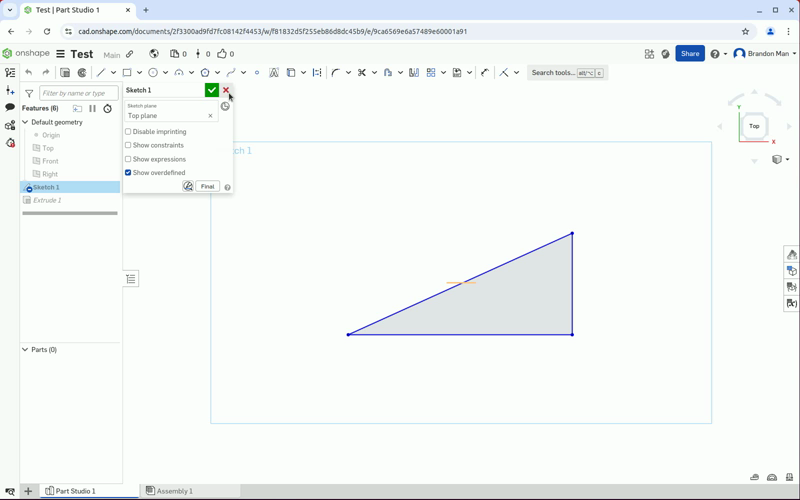
key(shift+s)
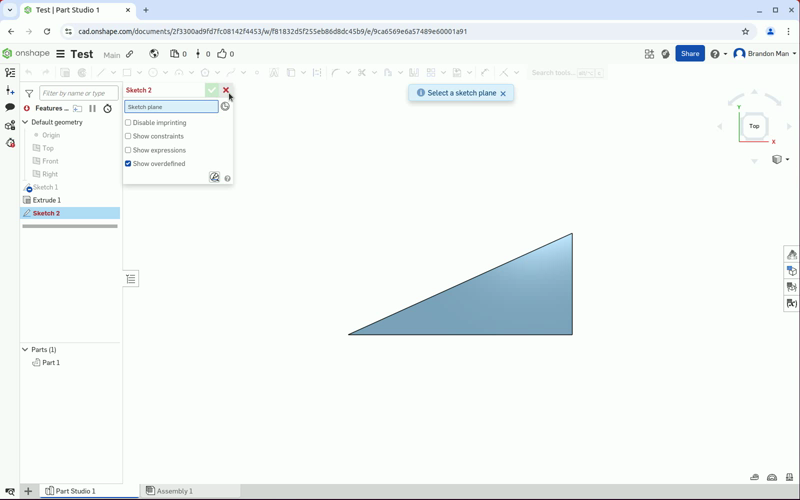
mouse_move(73, 150)
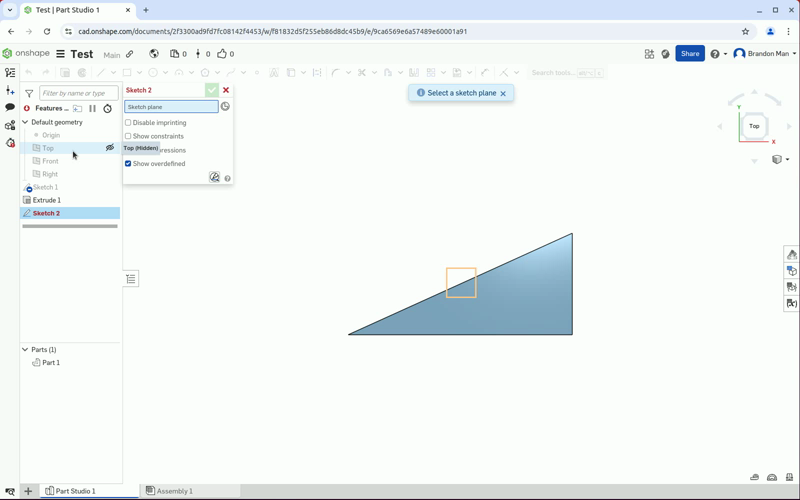
click(73, 150)
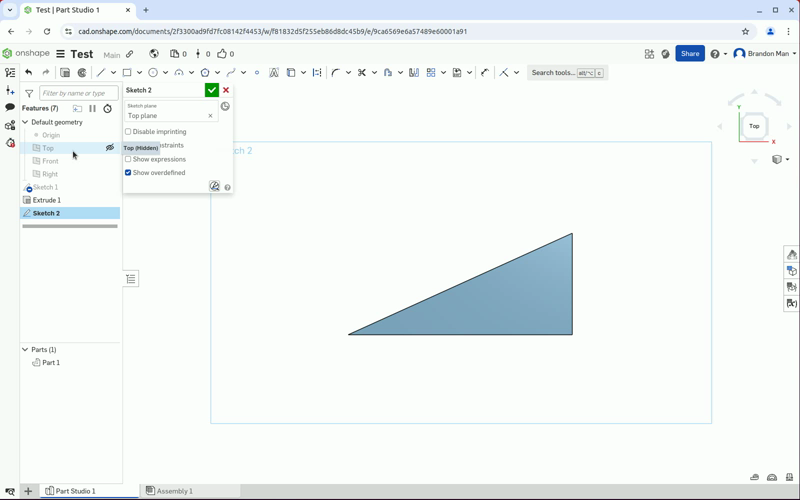
mouse_move(73, 352)
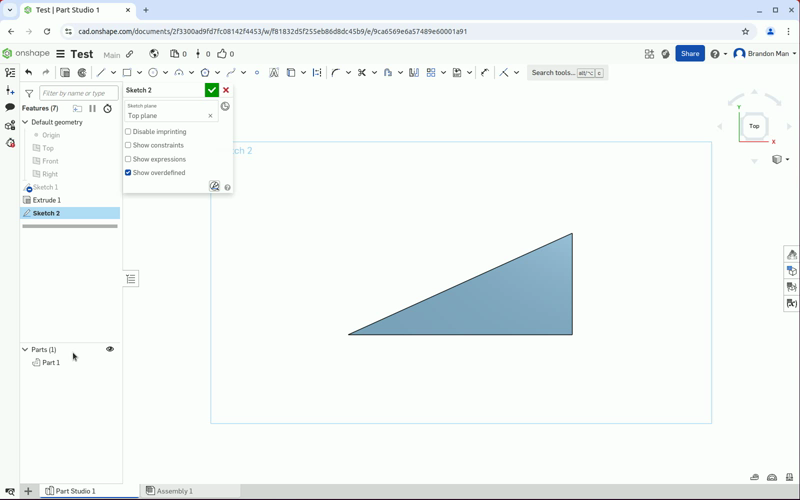
key(y)
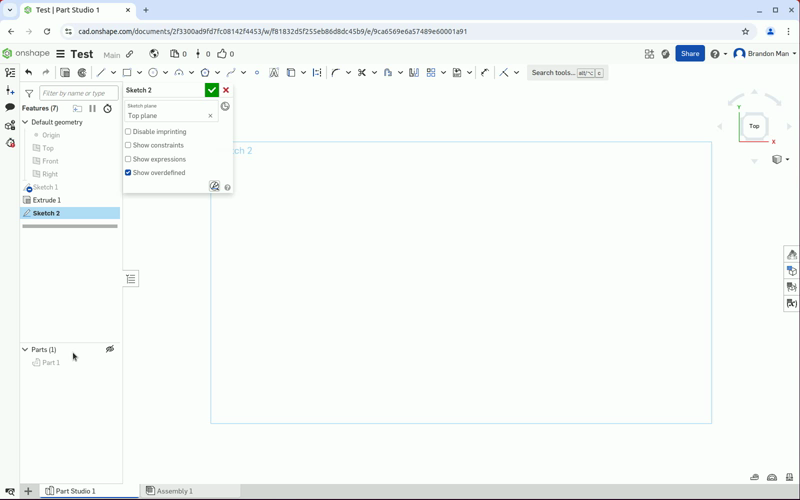
key(l)
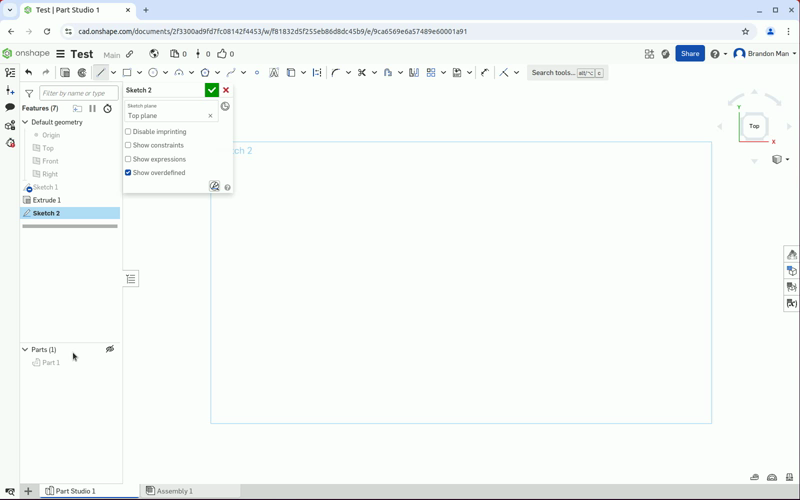
key_down(shift)
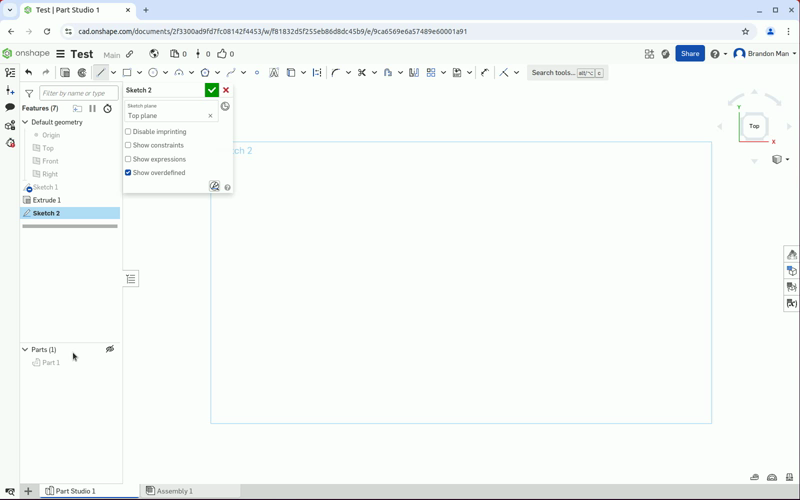
mouse_move(348, 334)
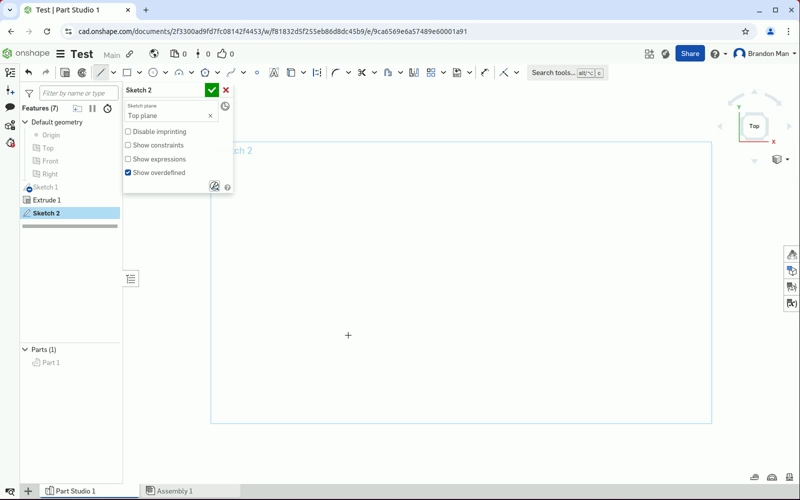
click(348, 334)
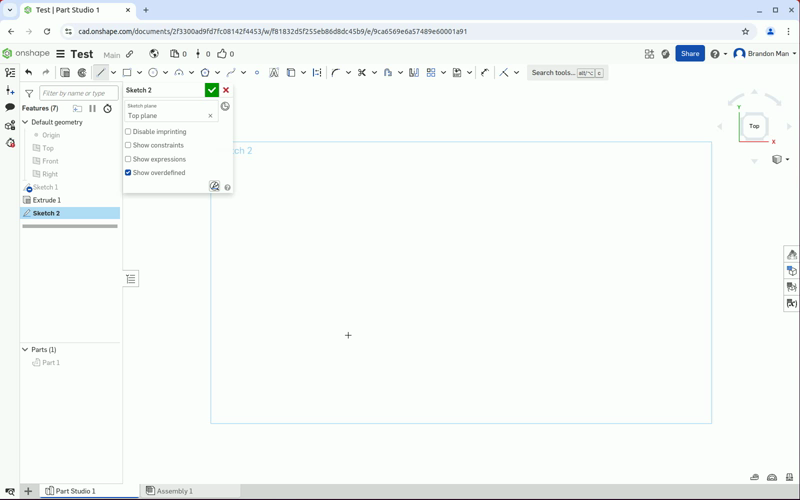
key_up(shift)
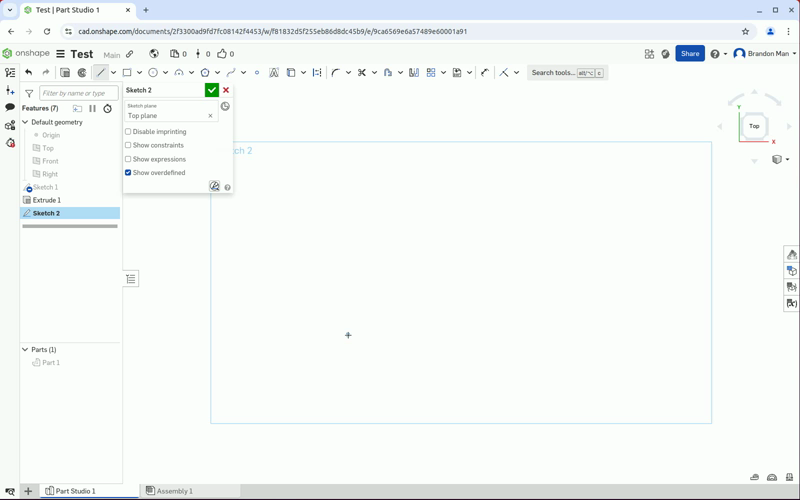
key_down(shift)
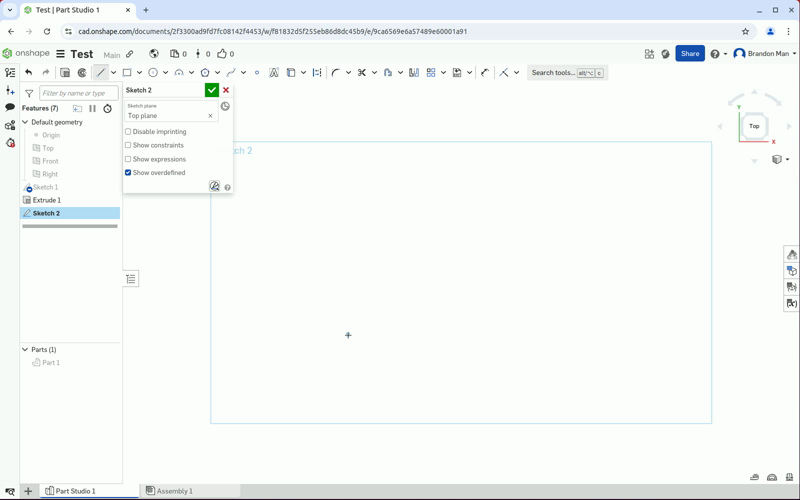
mouse_move(572, 233)
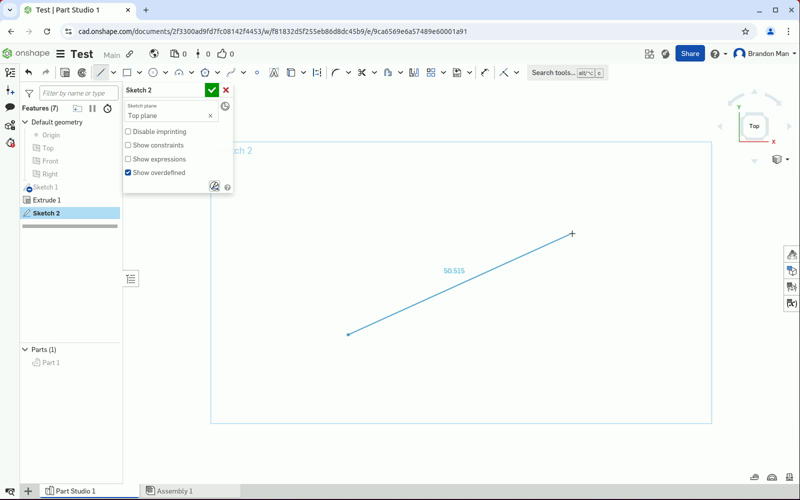
click(572, 233)
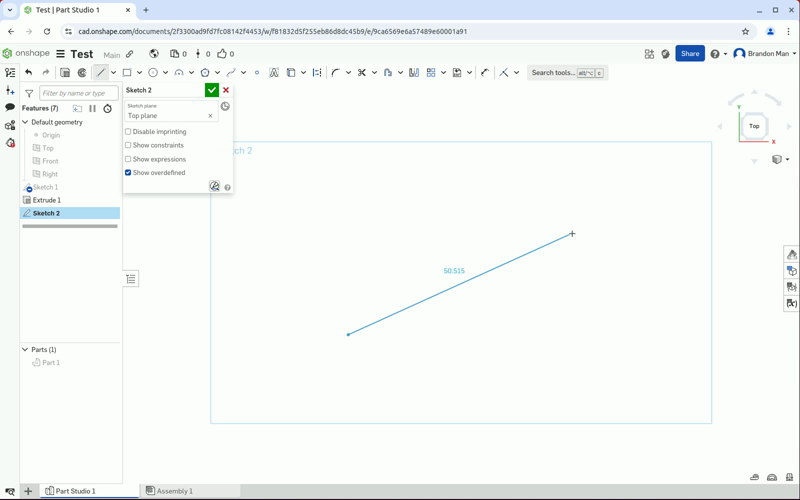
key_up(shift)
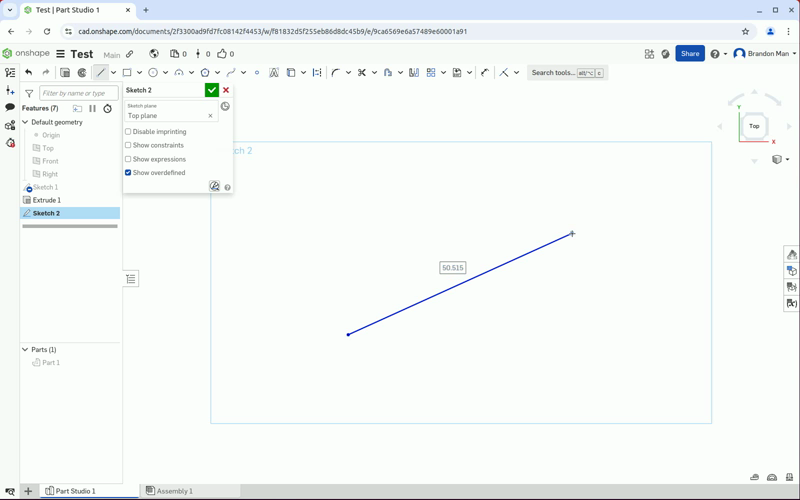
key_down(shift)
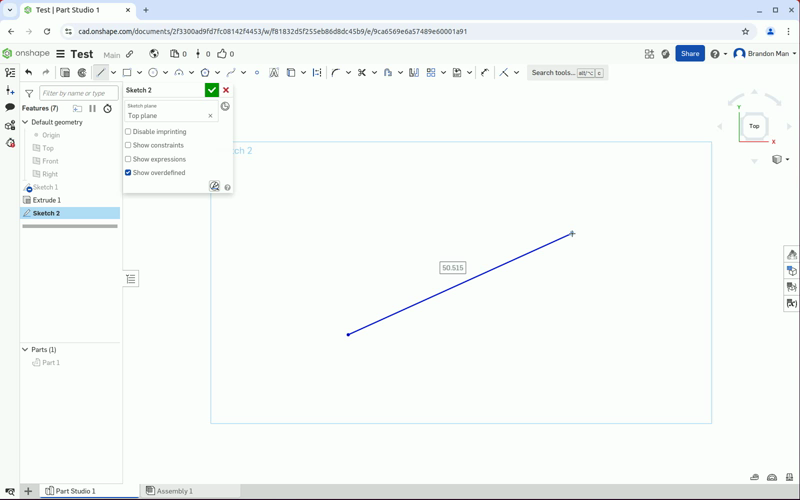
mouse_move(348, 233)
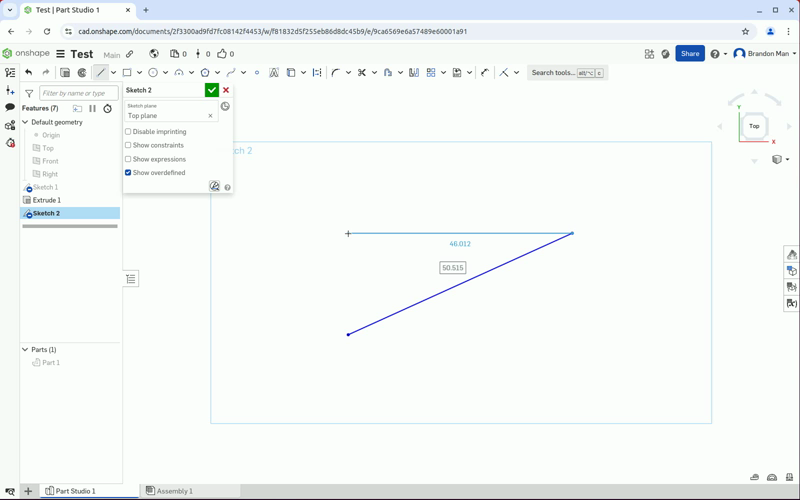
click(348, 233)
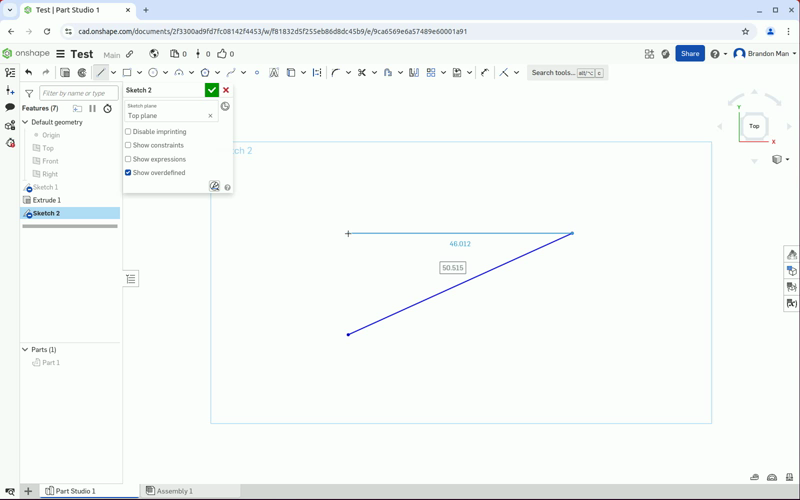
key_up(shift)
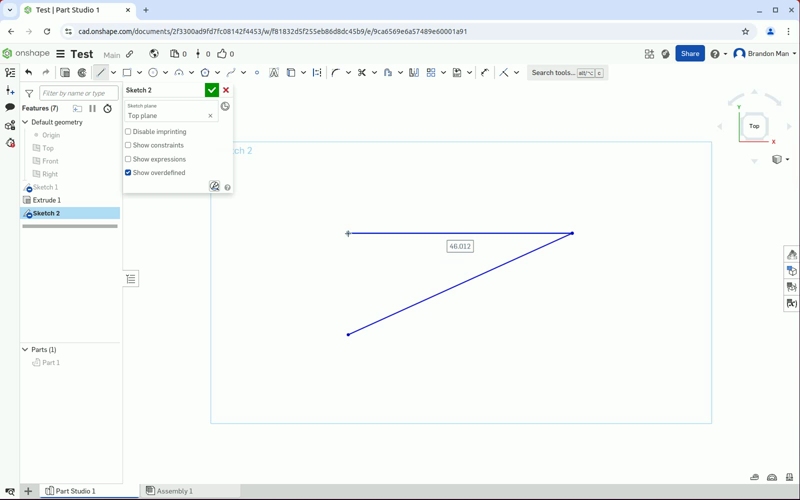
key_down(shift)
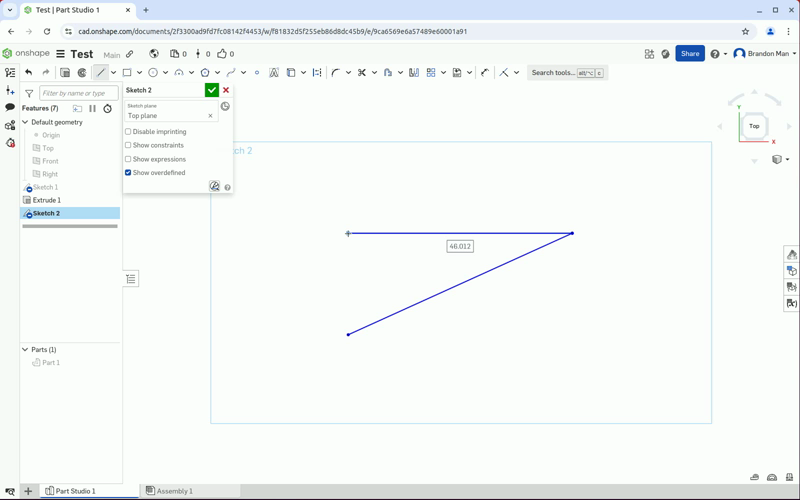
mouse_move(348, 334)
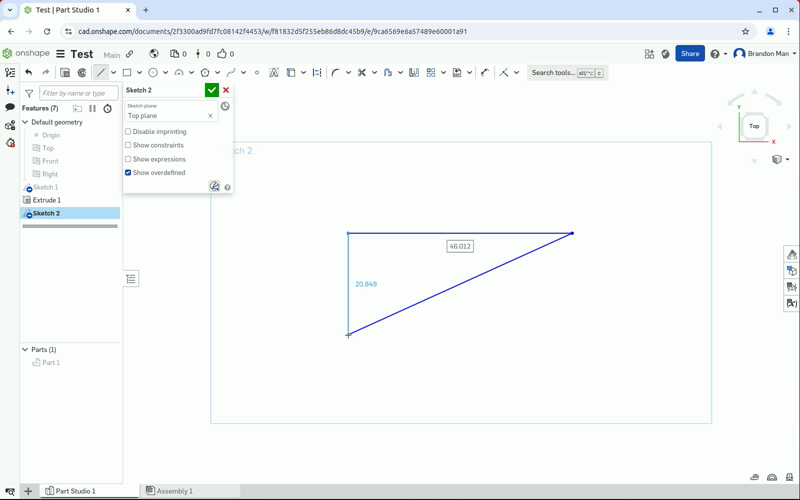
key_up(shift)
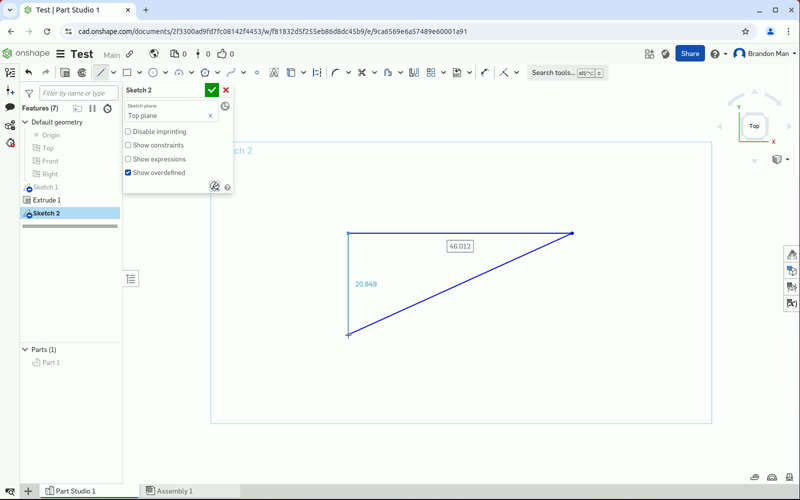
click(348, 334)
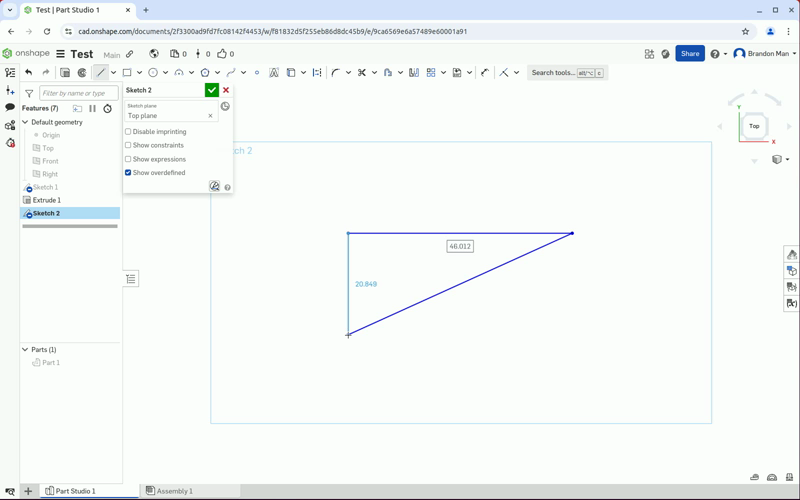
key(esc)
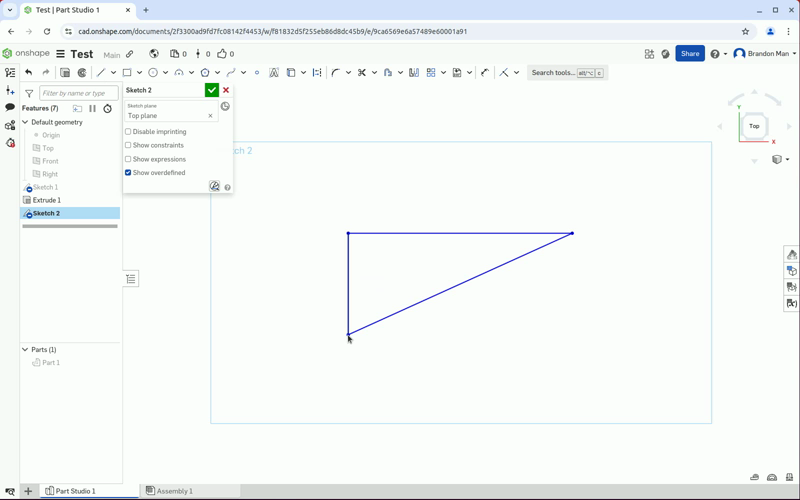
mouse_move(376, 283)
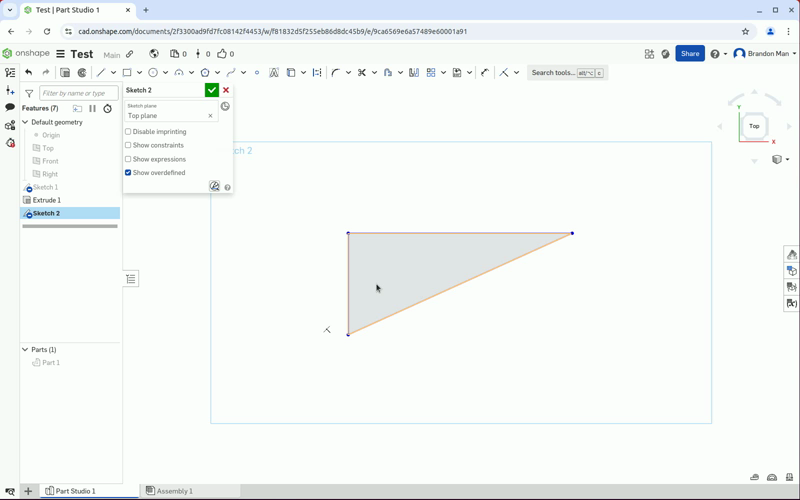
click(376, 283)
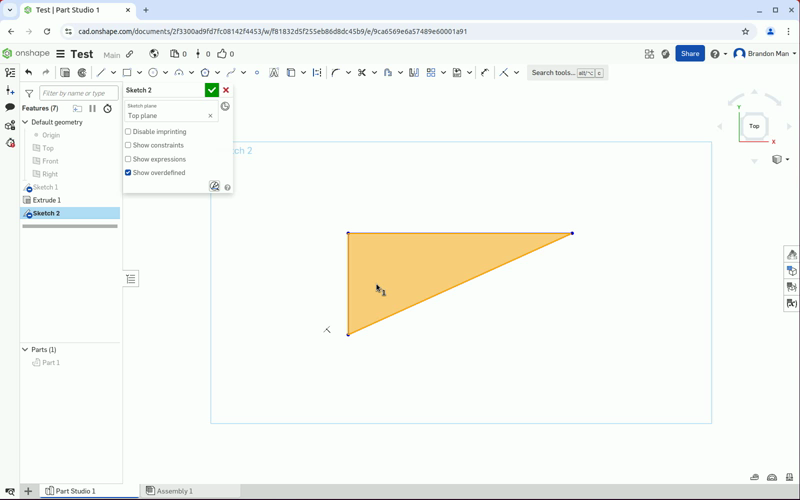
mouse_move(73, 352)
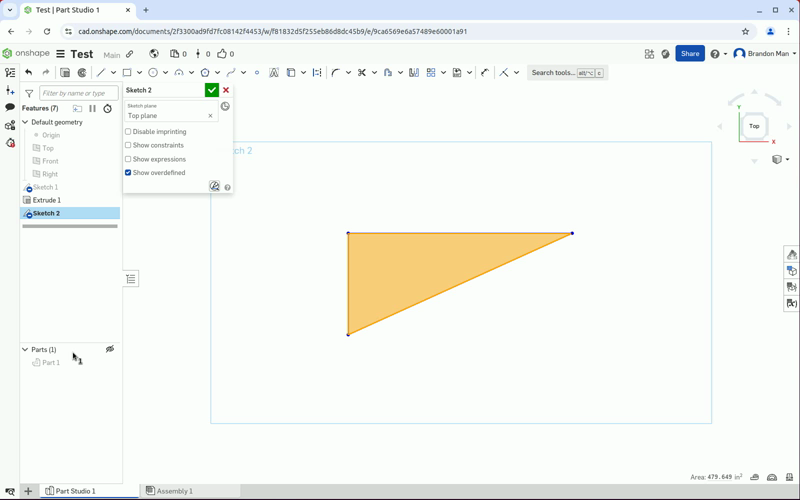
key(shift+y)
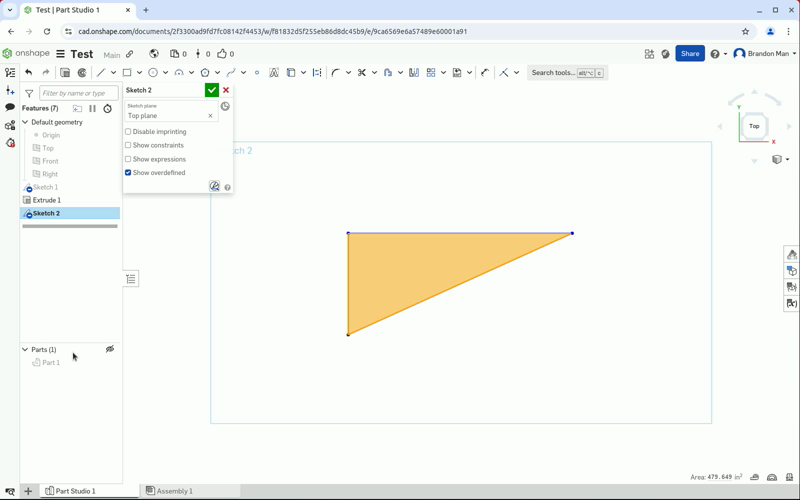
key(shift+e)
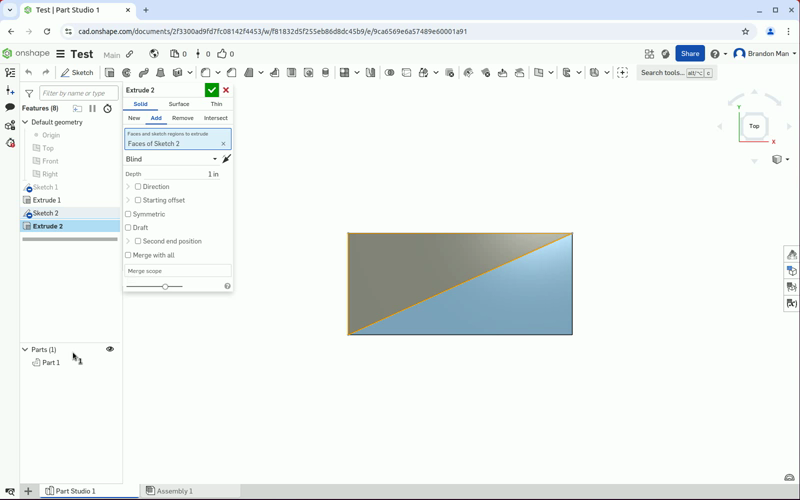
mouse_move(143, 106)
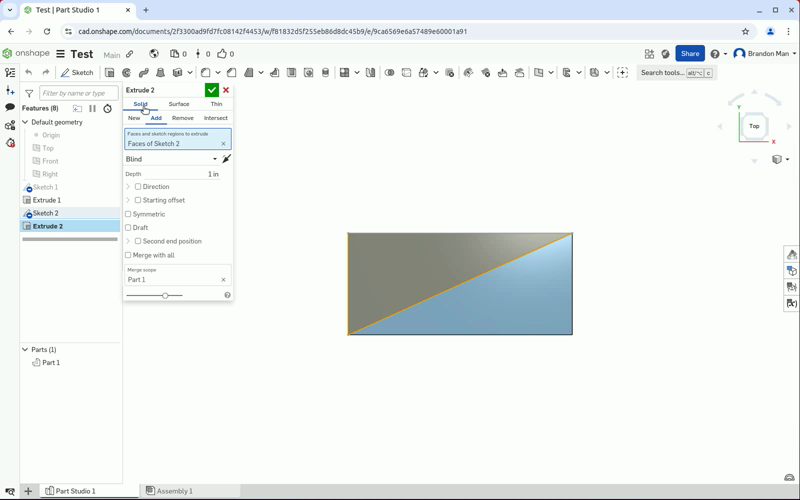
click(143, 106)
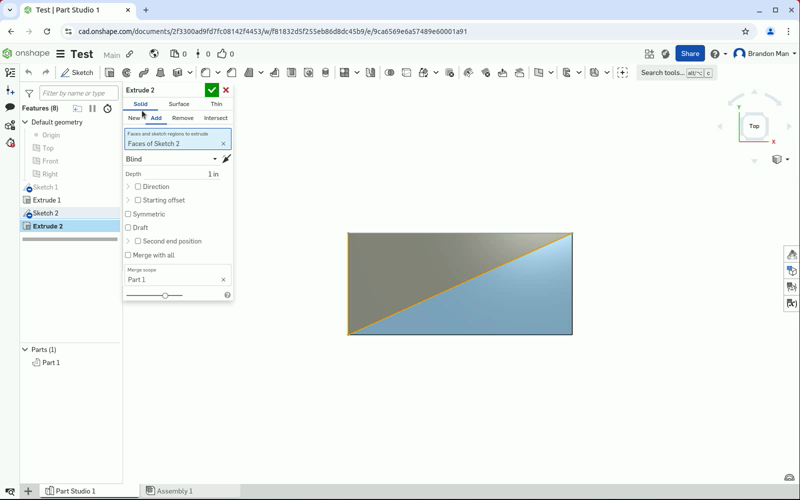
mouse_move(137, 120)
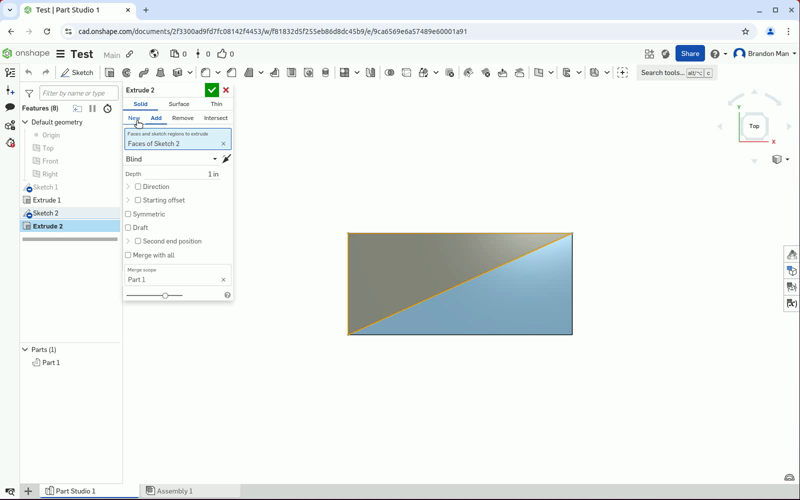
click(137, 120)
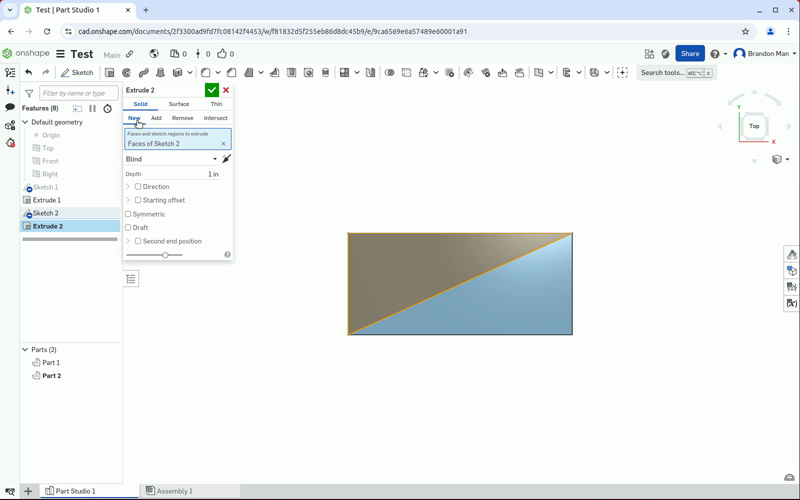
key(tab, 4)
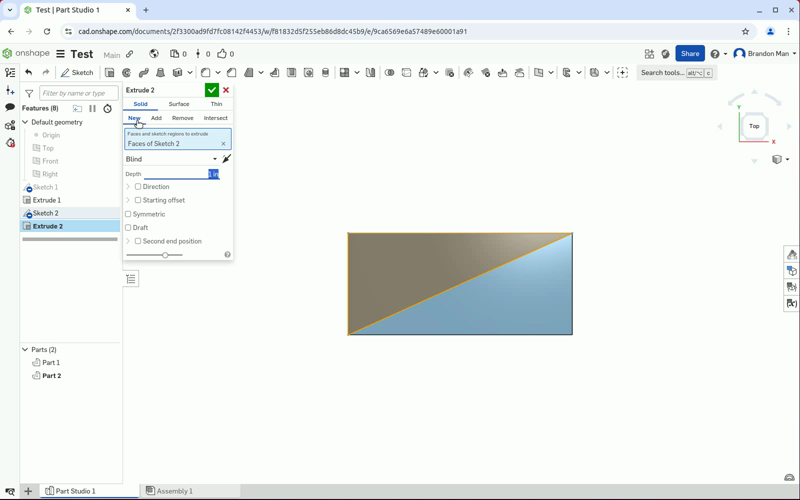
text(6.258)
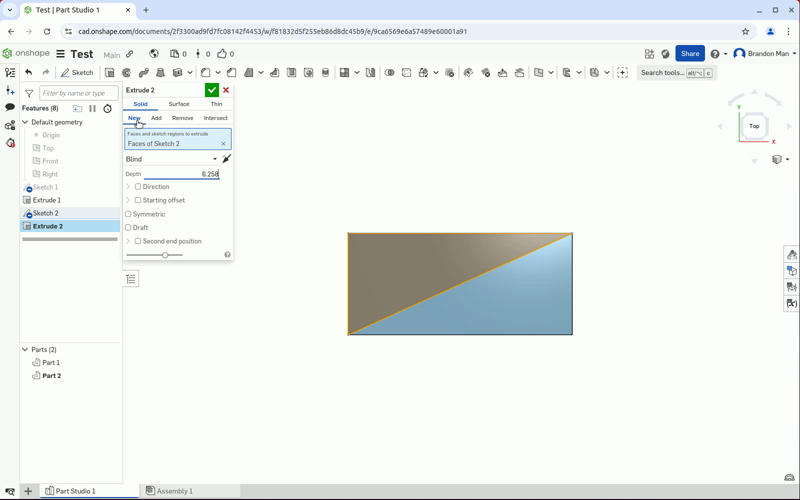
key(tab, 3)
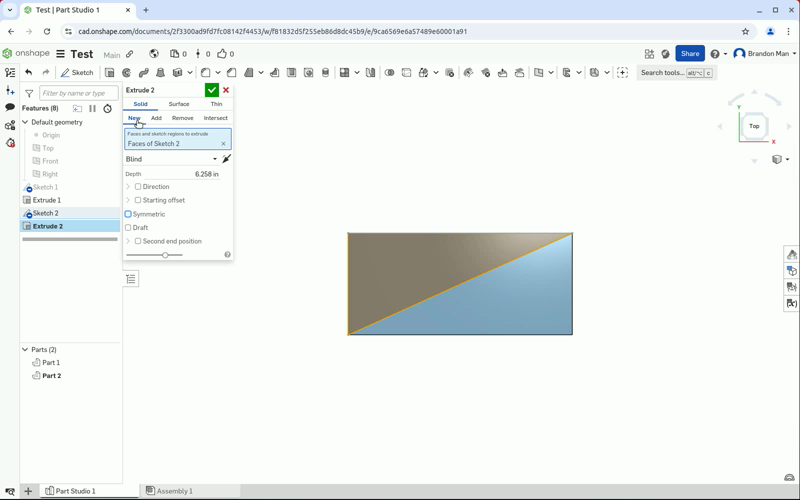
key(space)
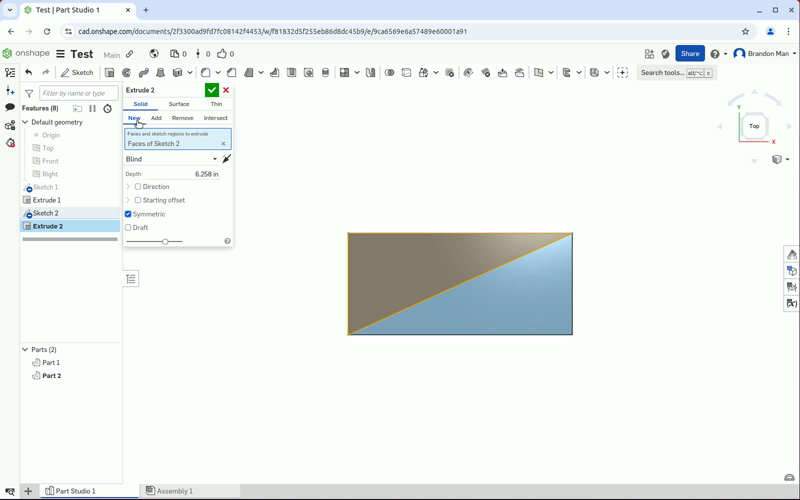
key(enter)
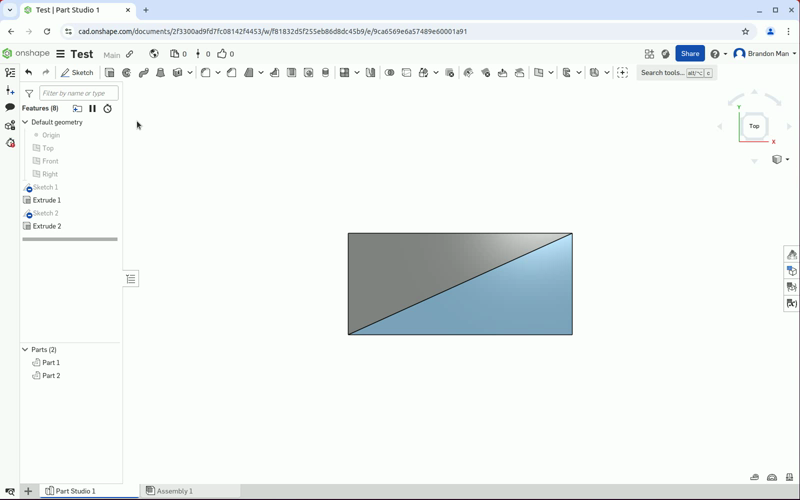
key(shift+h)
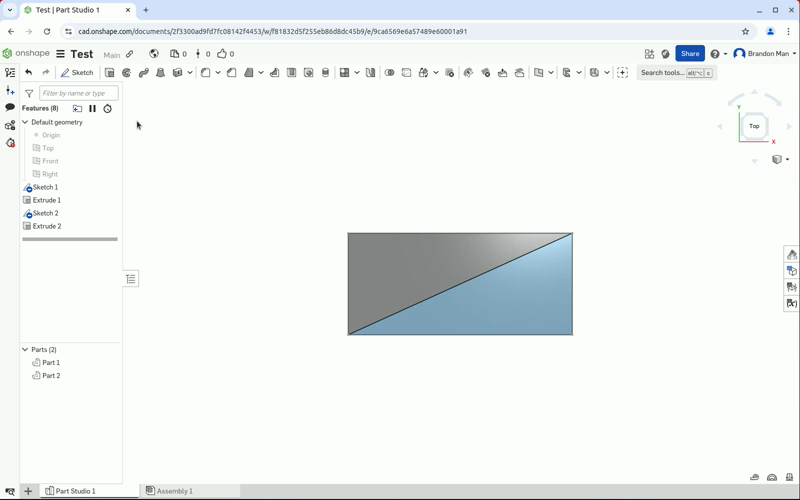
key(shift+h)
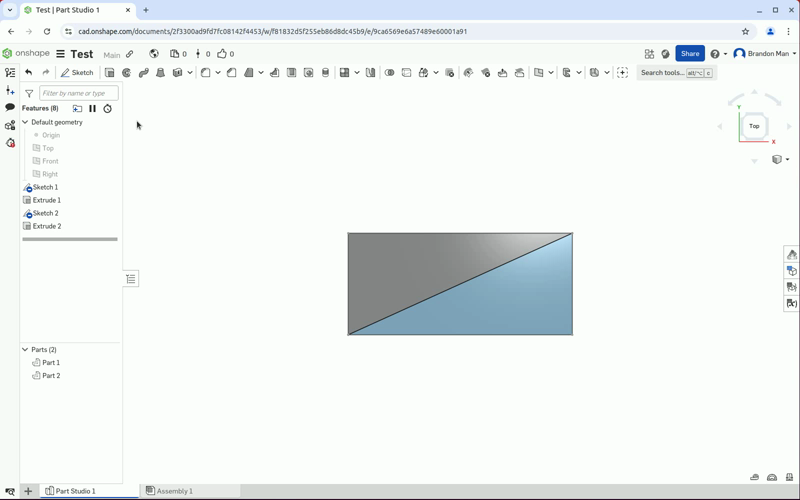
key(shift+7)
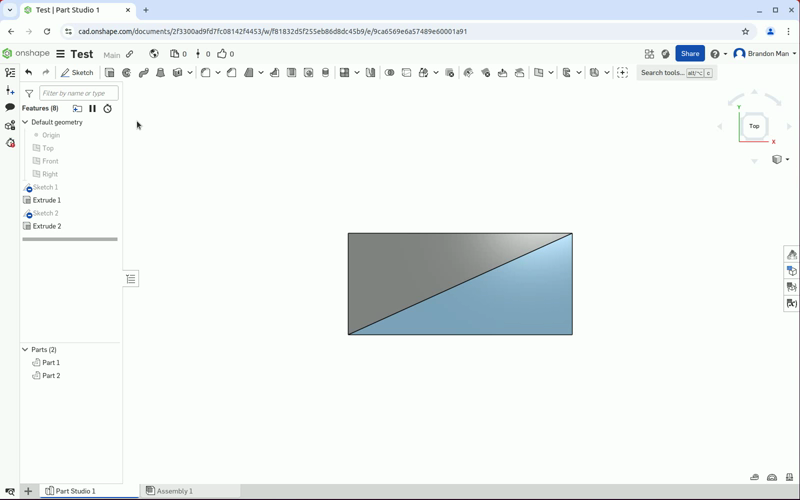
key(up, 3)
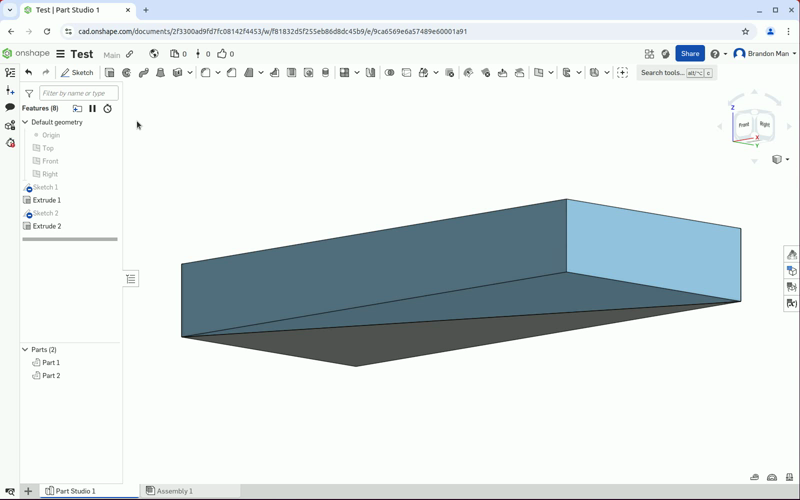
key(left, 3)
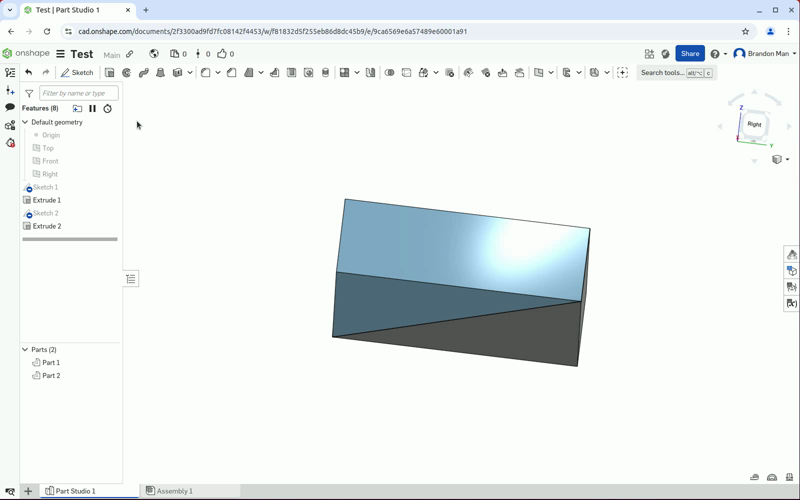
key(right, 3)
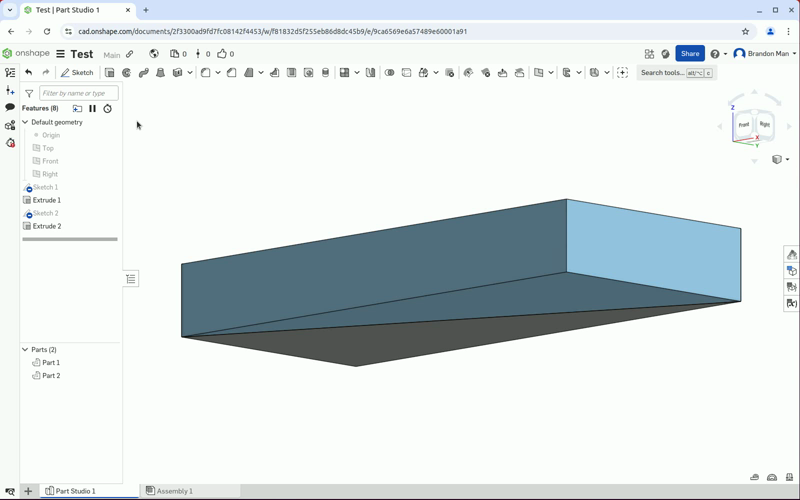
key(down, 3)
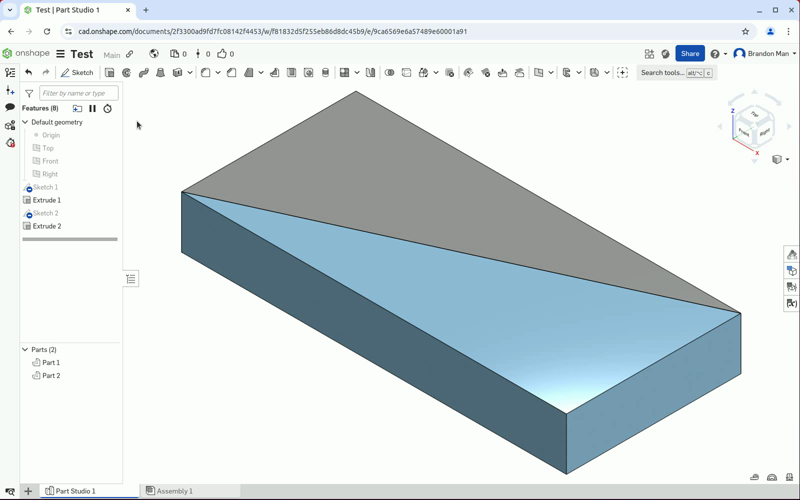
mouse_move(73, 189)
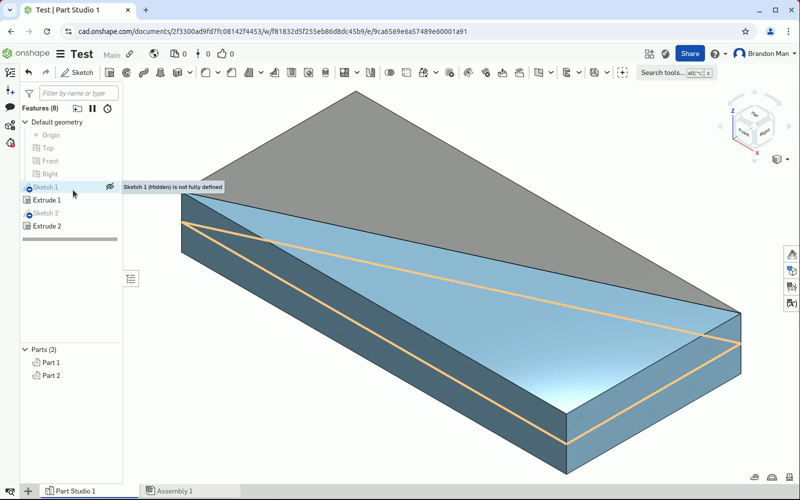
click(73, 189)